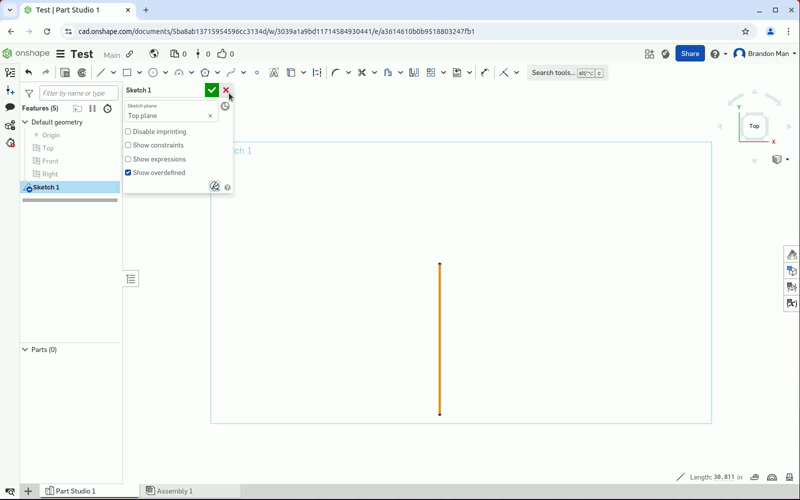
key(shift+h)
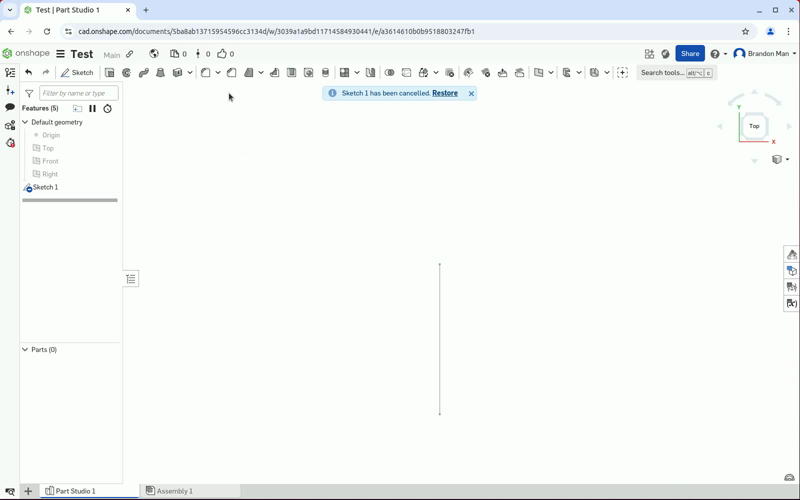
key(shift+s)
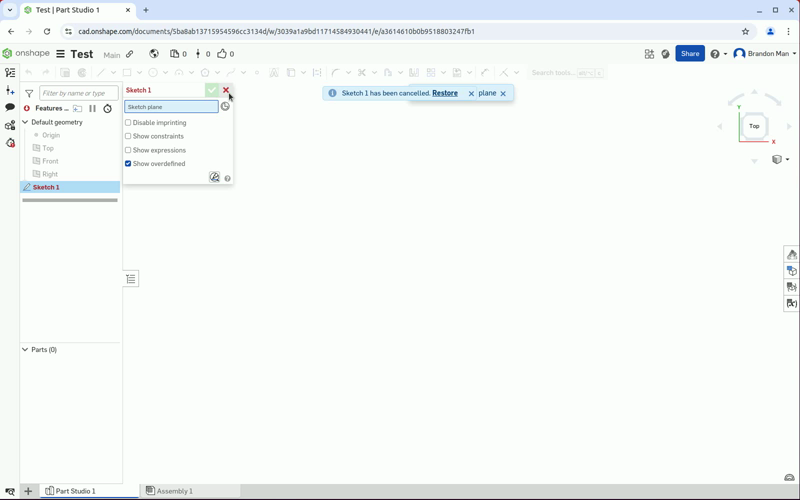
mouse_move(73, 150)
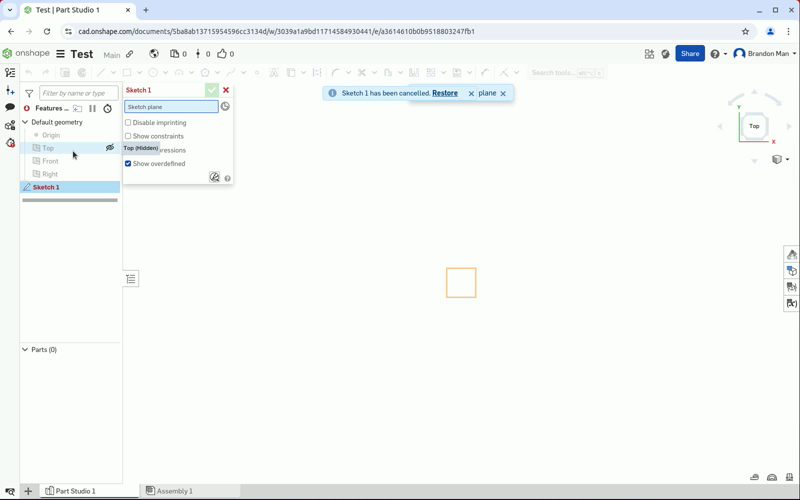
click(73, 150)
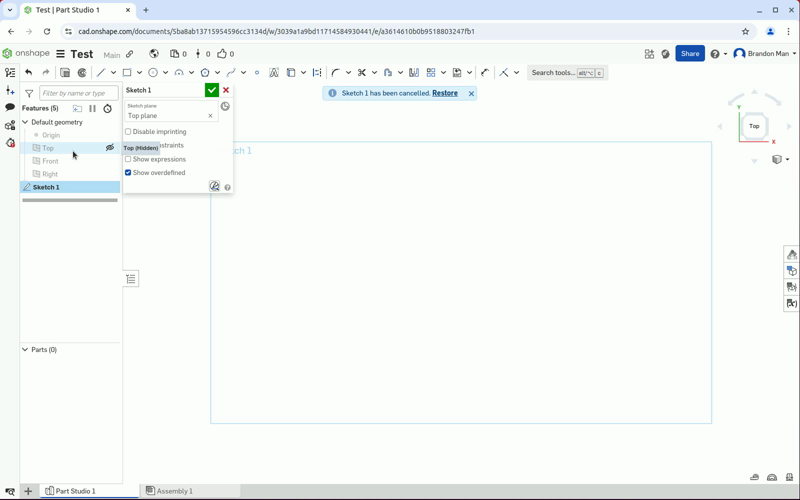
mouse_move(73, 352)
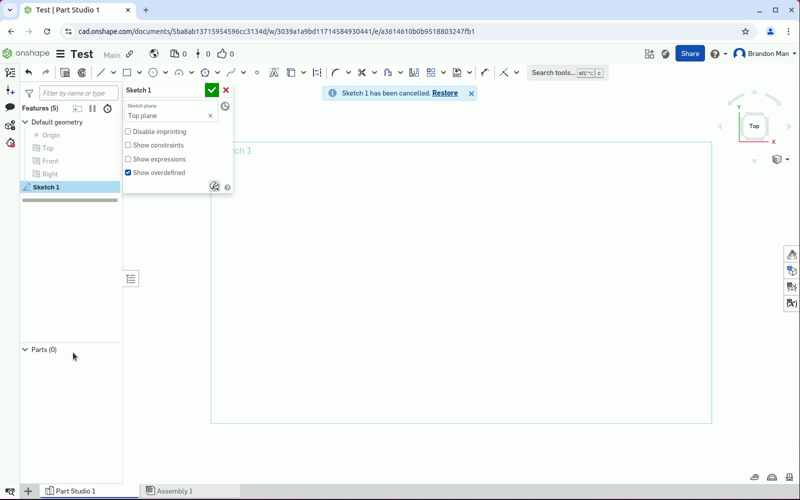
key(y)
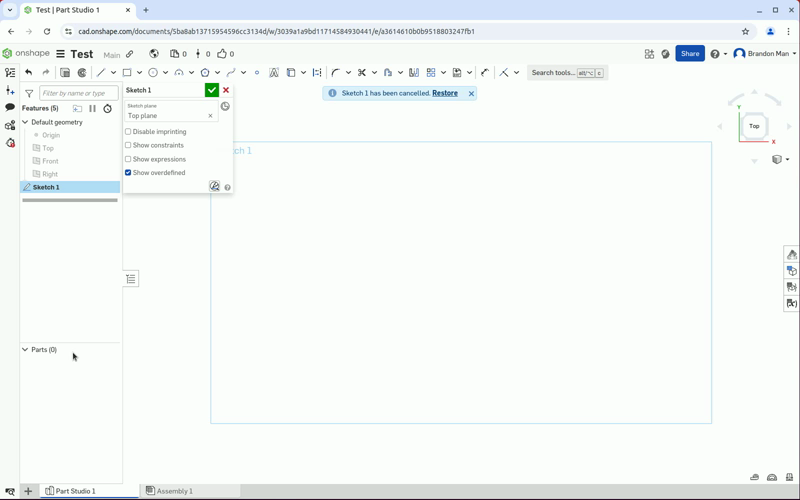
key(c)
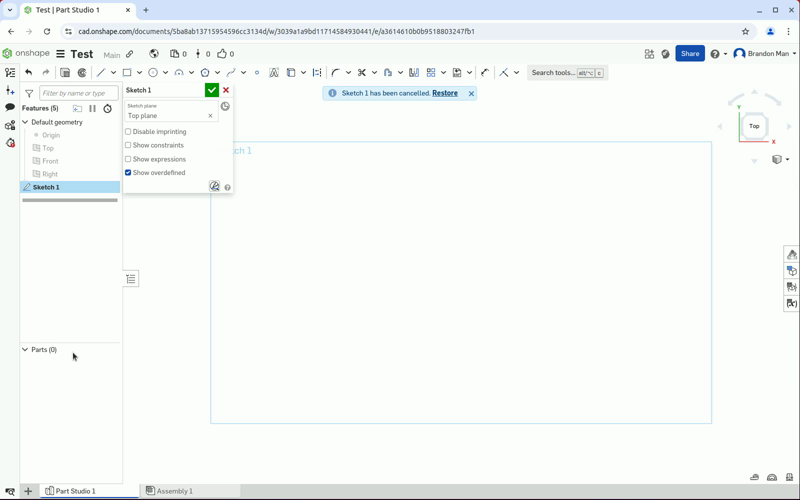
key_down(shift)
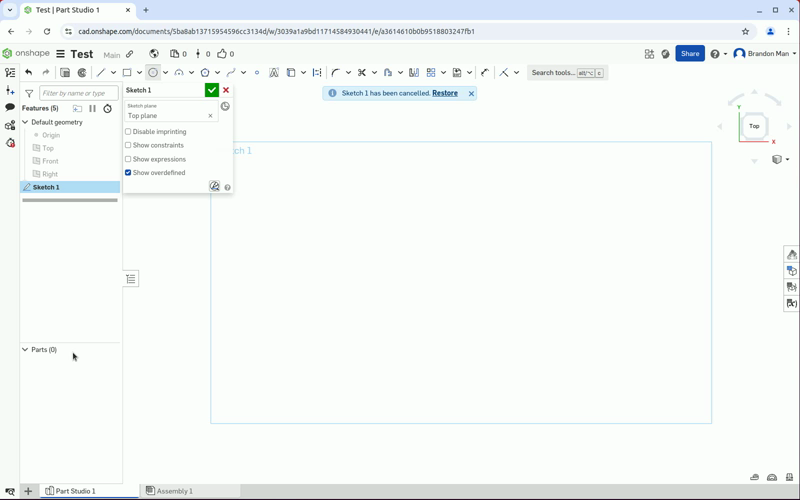
mouse_move(461, 282)
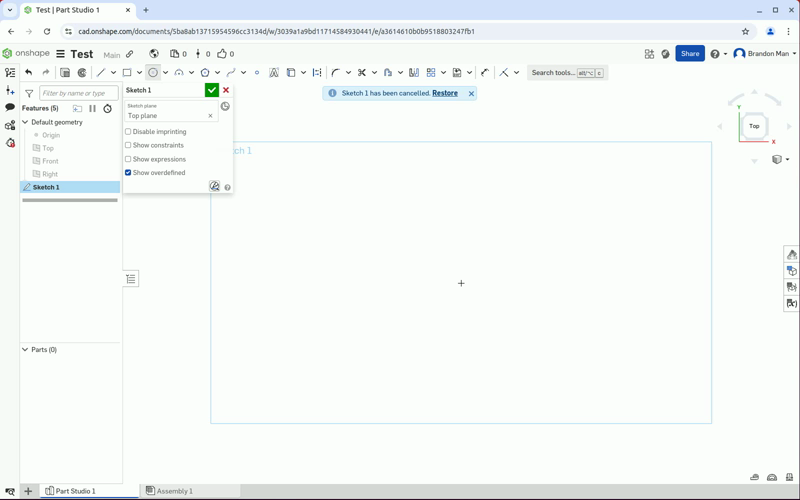
click(461, 282)
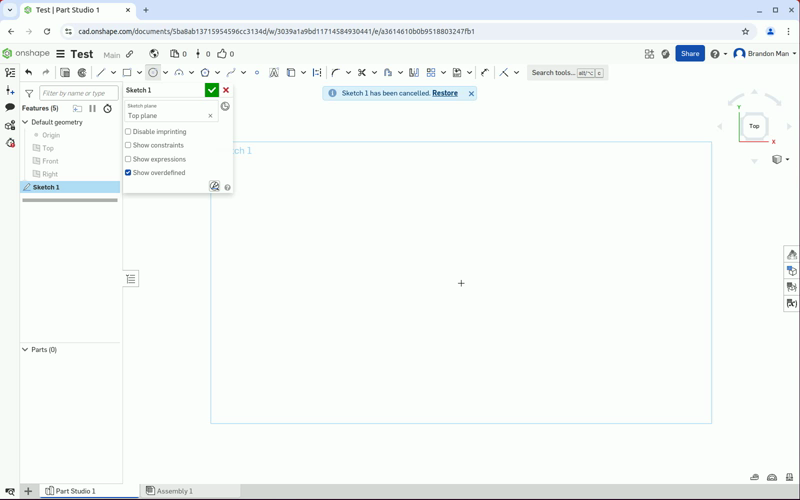
key_up(shift)
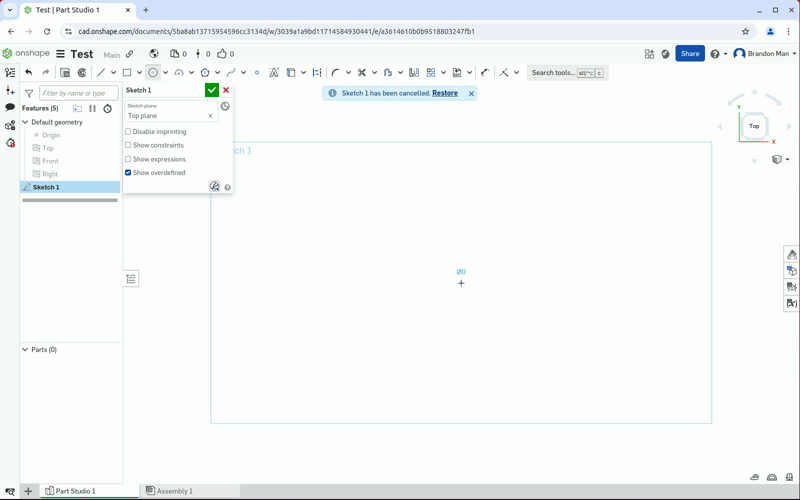
mouse_move(574, 282)
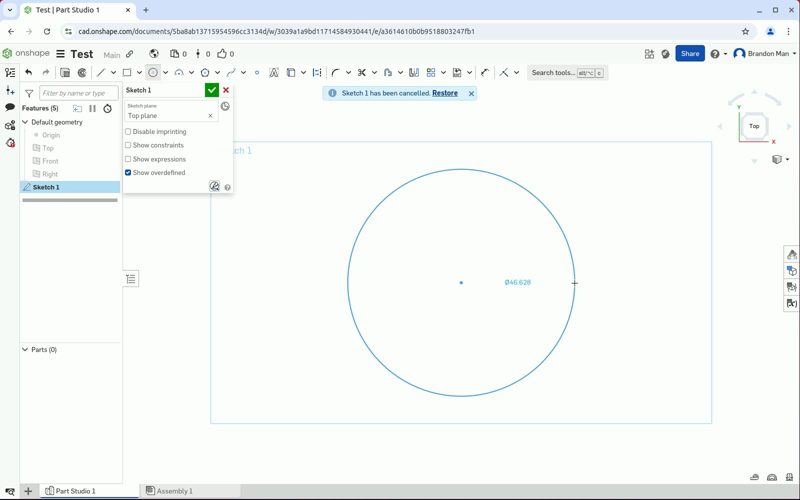
click(574, 282)
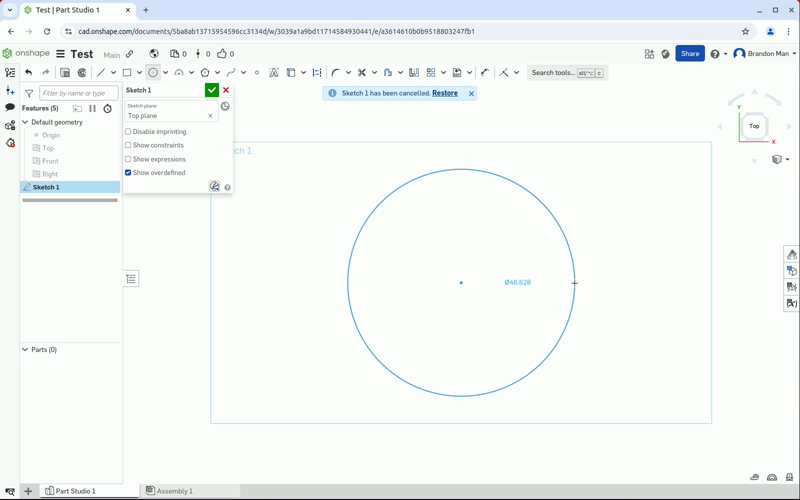
key(esc)
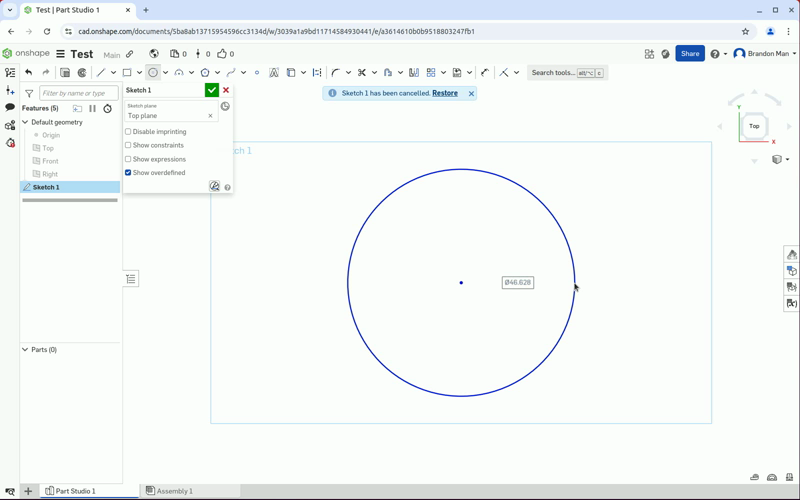
mouse_move(438, 232)
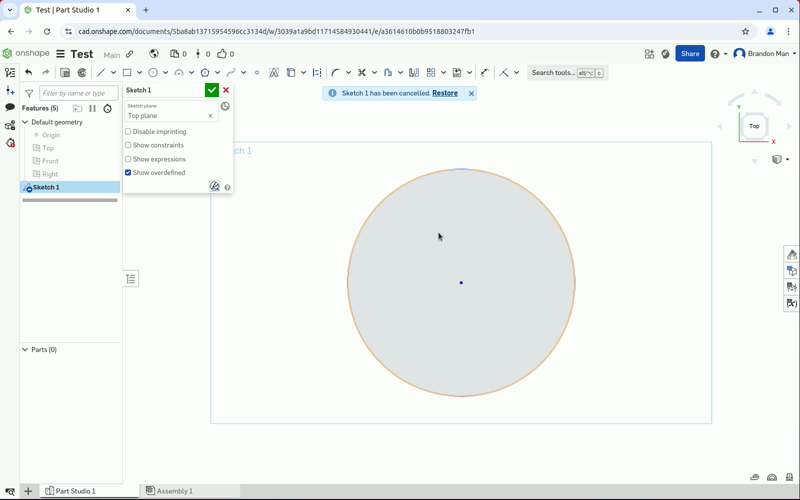
click(438, 232)
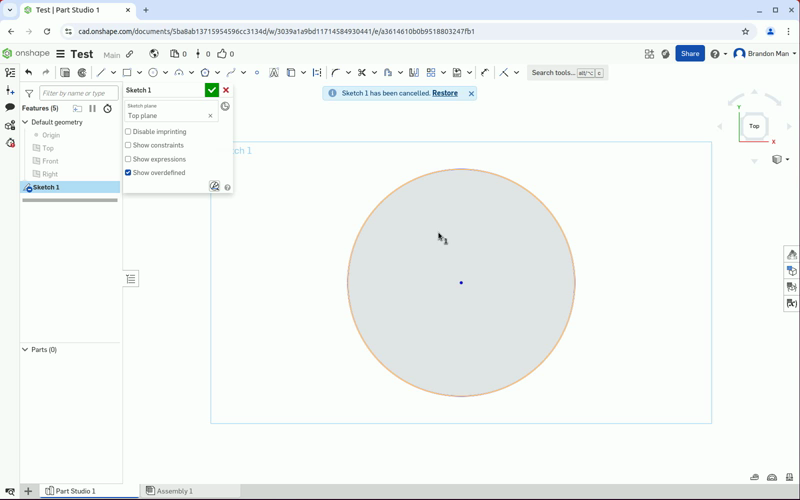
mouse_move(73, 352)
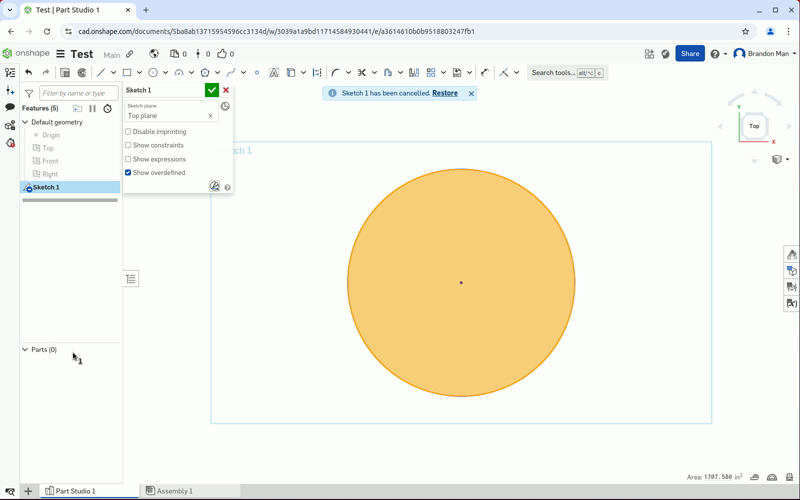
key(shift+y)
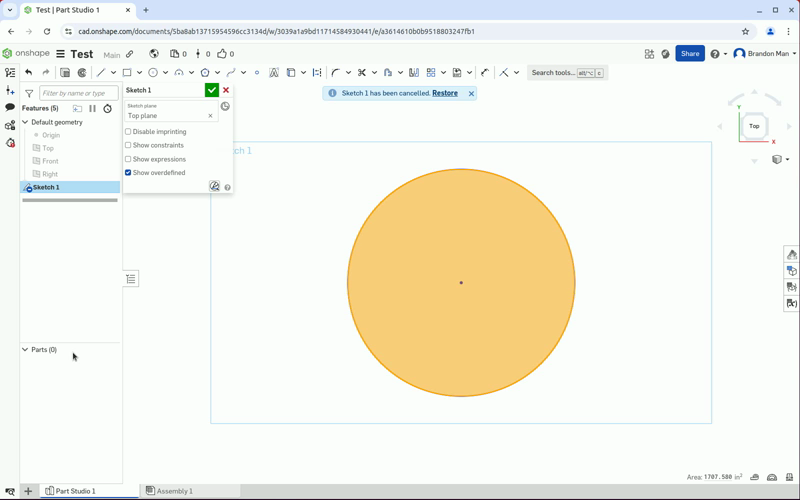
key(shift+e)
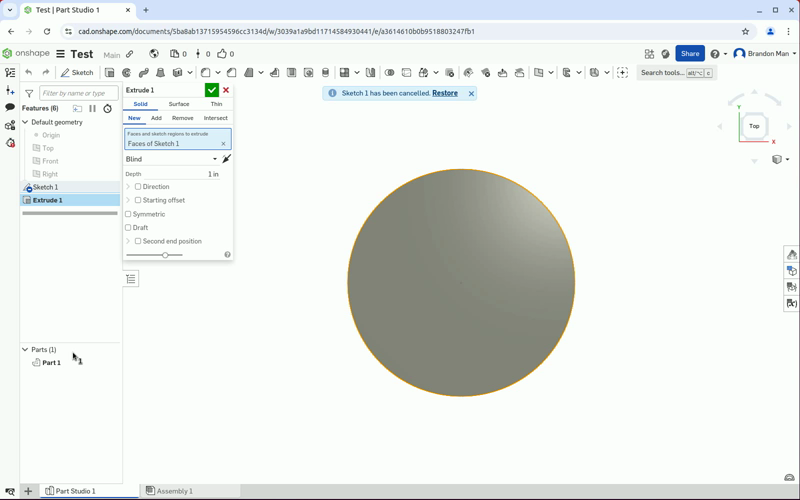
mouse_move(143, 106)
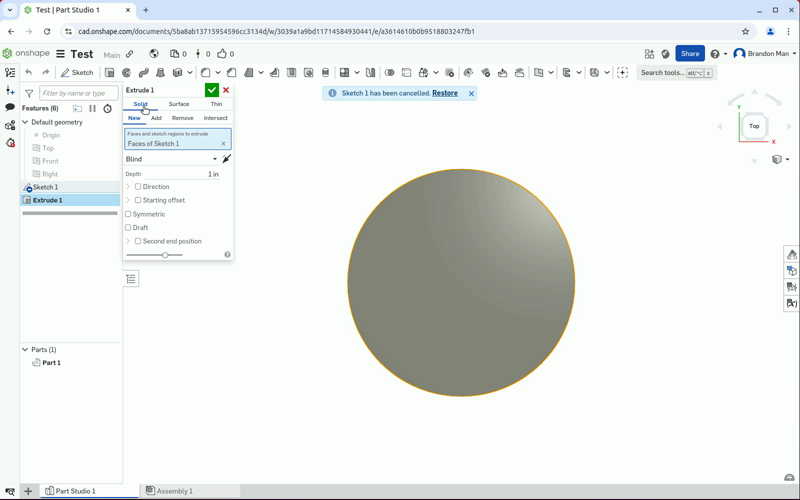
click(143, 106)
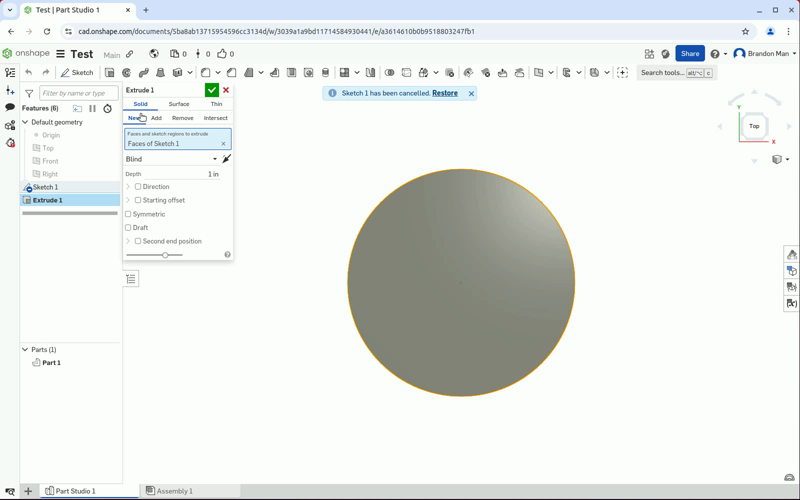
mouse_move(137, 120)
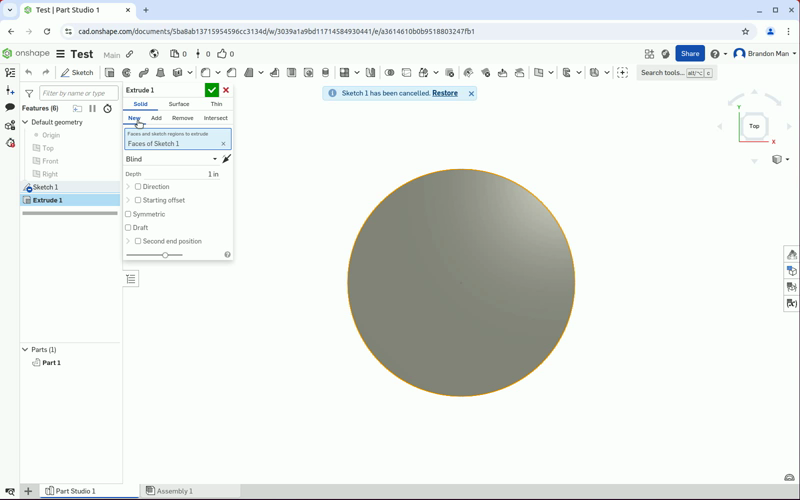
click(137, 120)
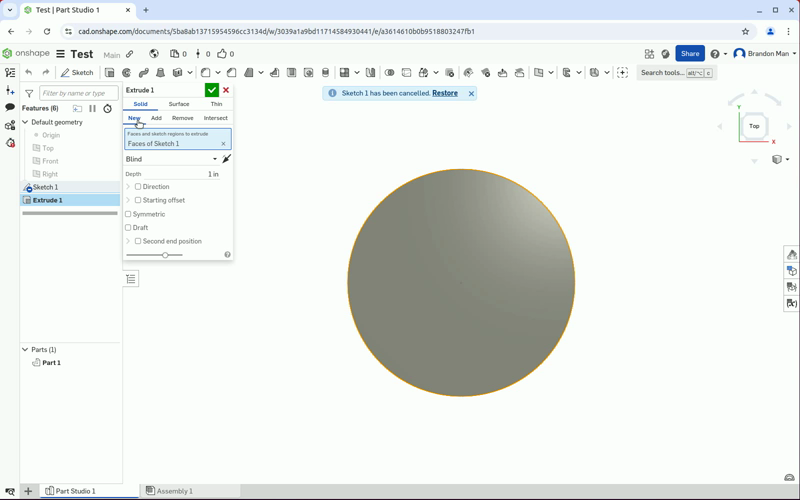
key(tab, 4)
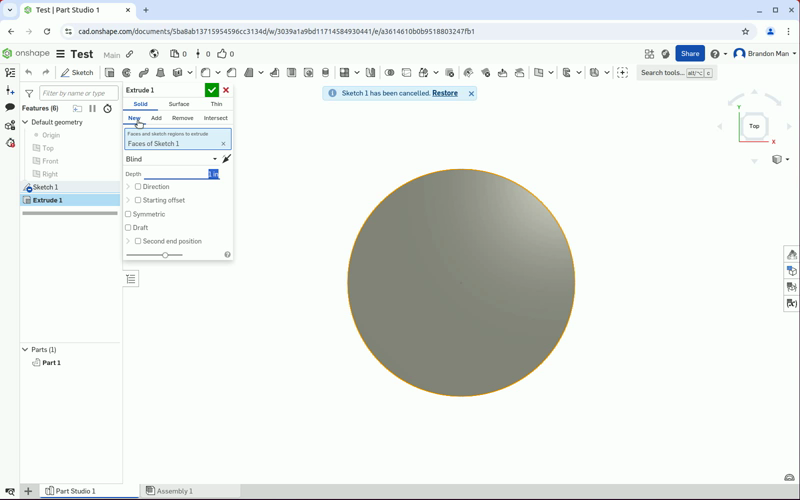
text(4.092)
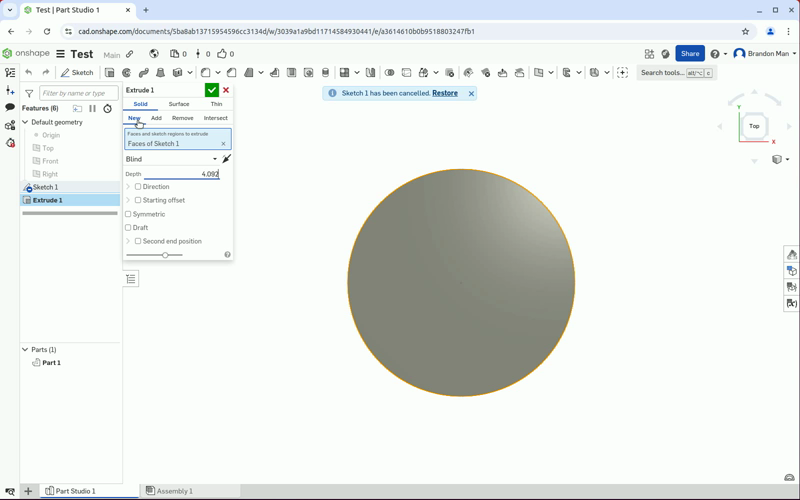
key(enter)
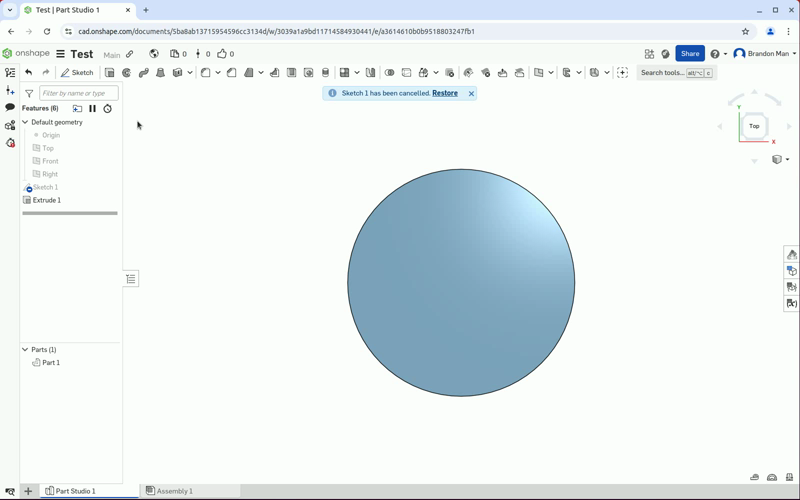
key(shift+h)
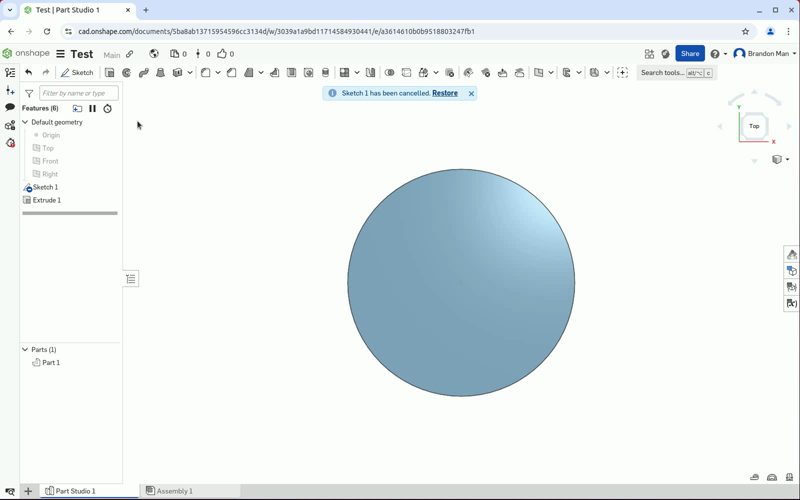
key(shift+h)
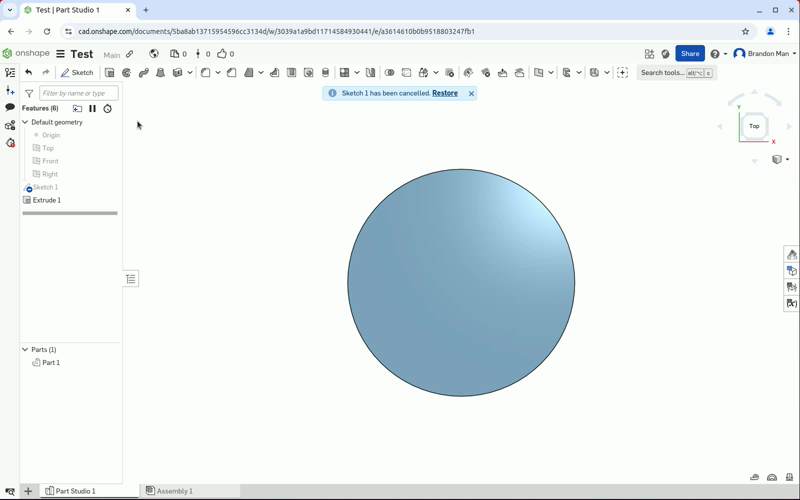
mouse_move(73, 189)
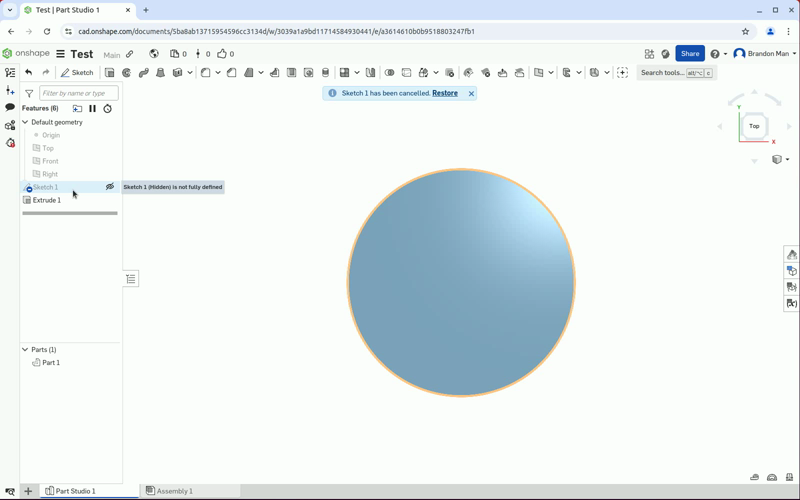
click(73, 189)
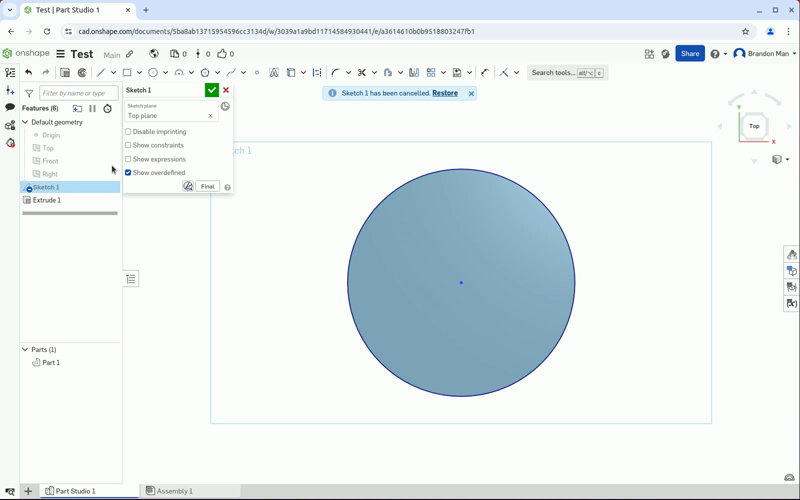
mouse_move(229, 92)
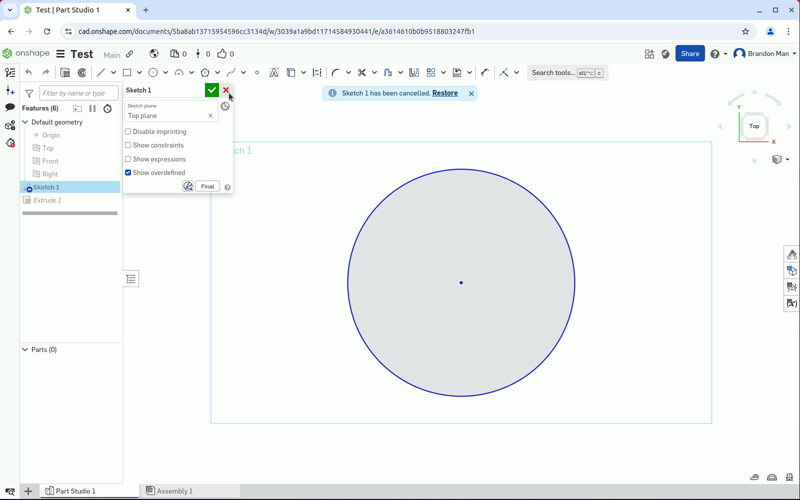
click(229, 92)
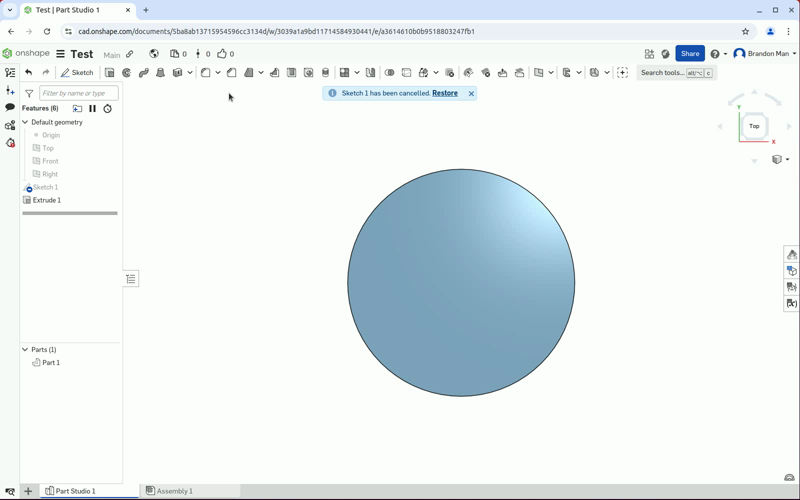
mouse_move(541, 75)
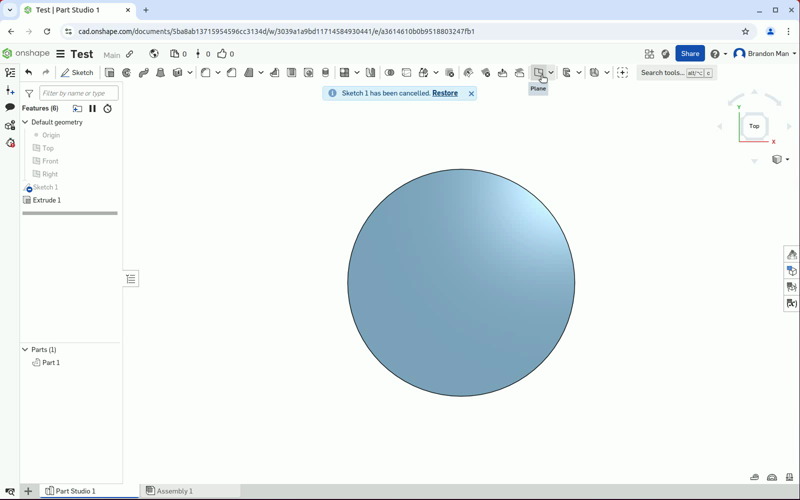
click(541, 75)
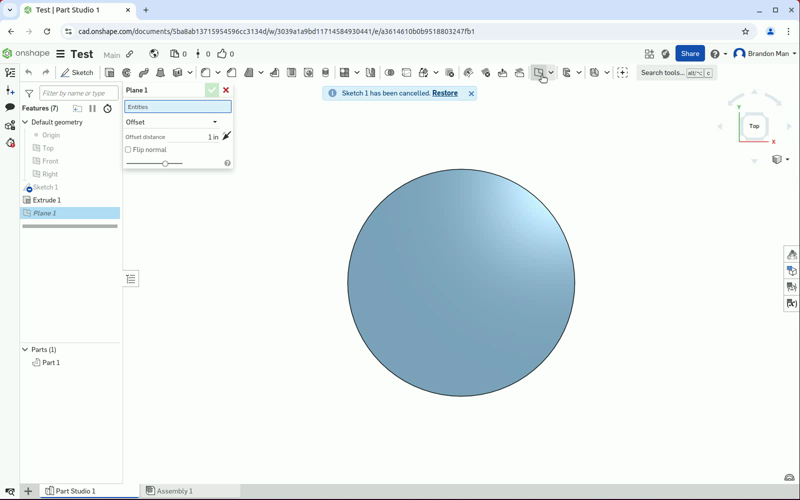
mouse_move(73, 150)
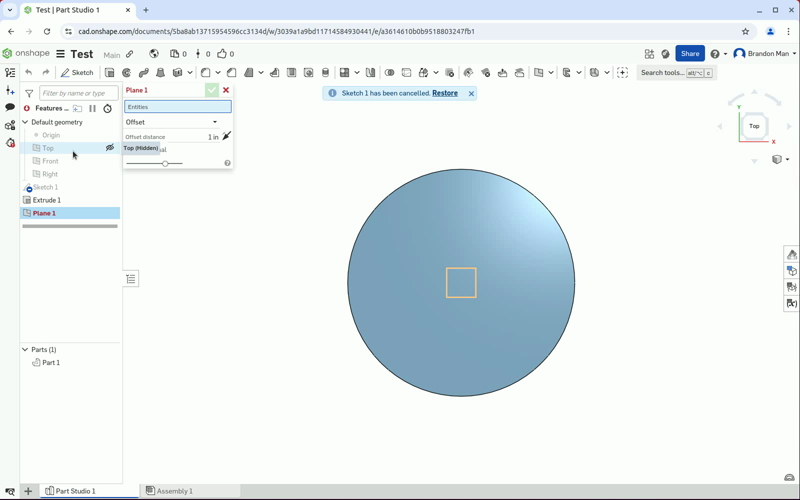
click(73, 150)
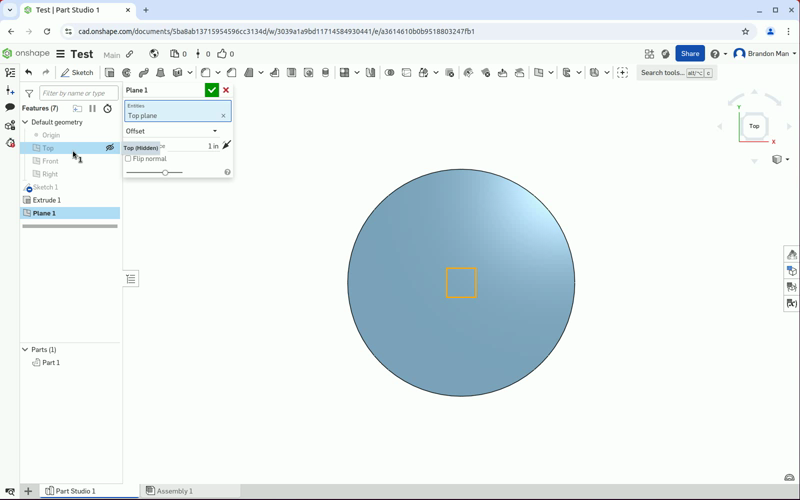
key(tab, 2)
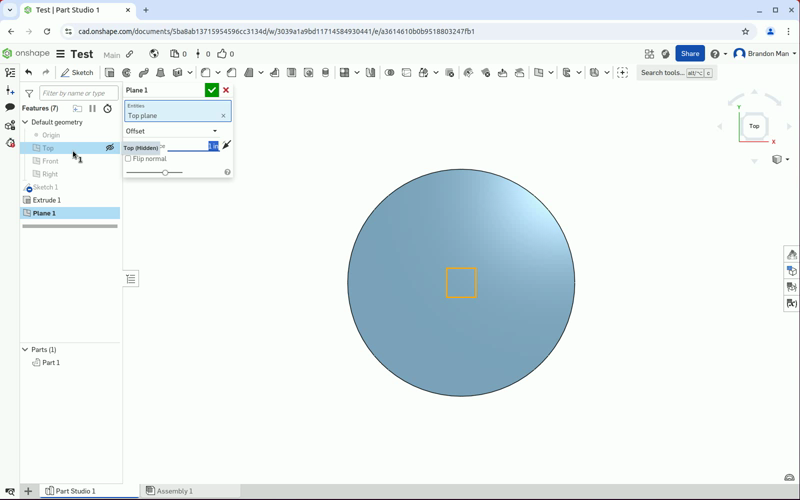
text(4.098)
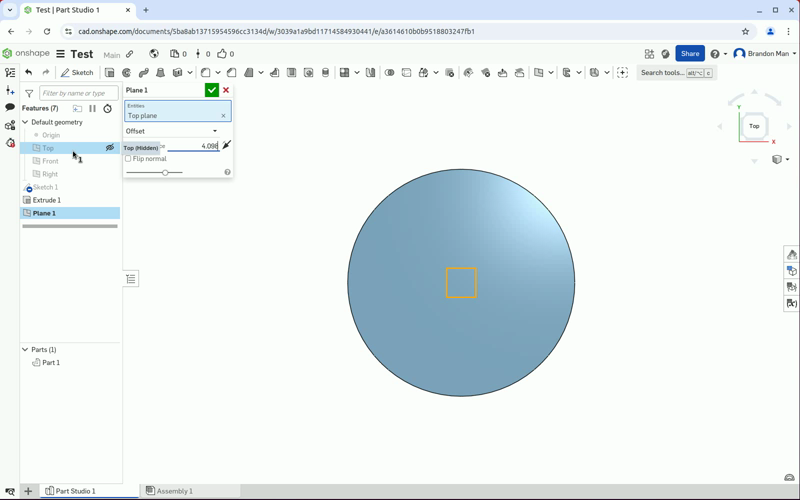
key(enter, 2)
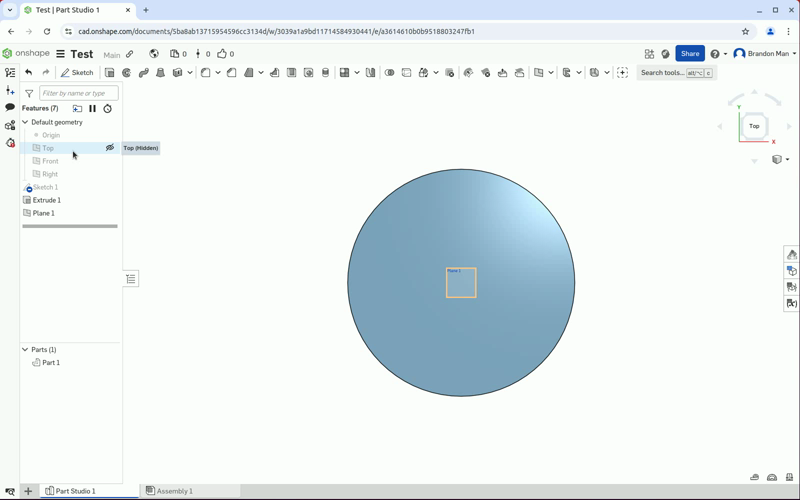
key(shift+s)
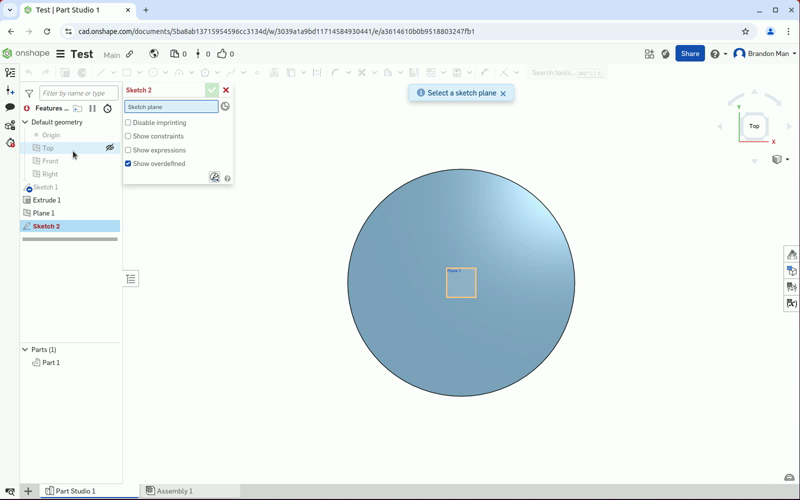
mouse_move(73, 215)
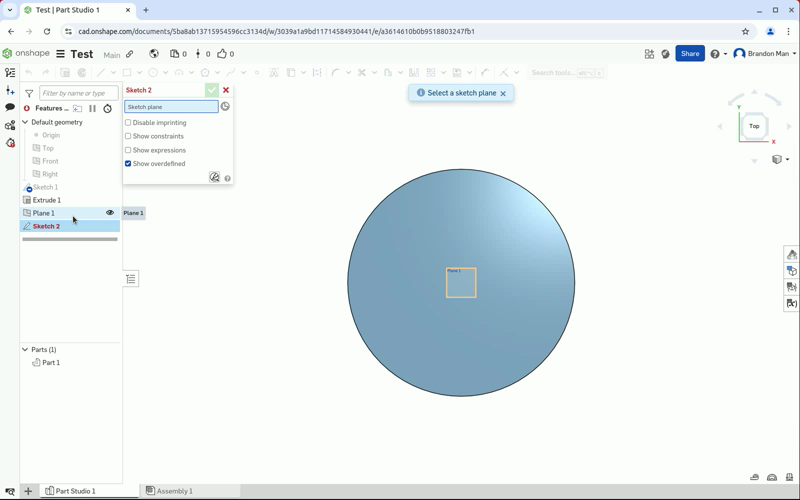
click(73, 215)
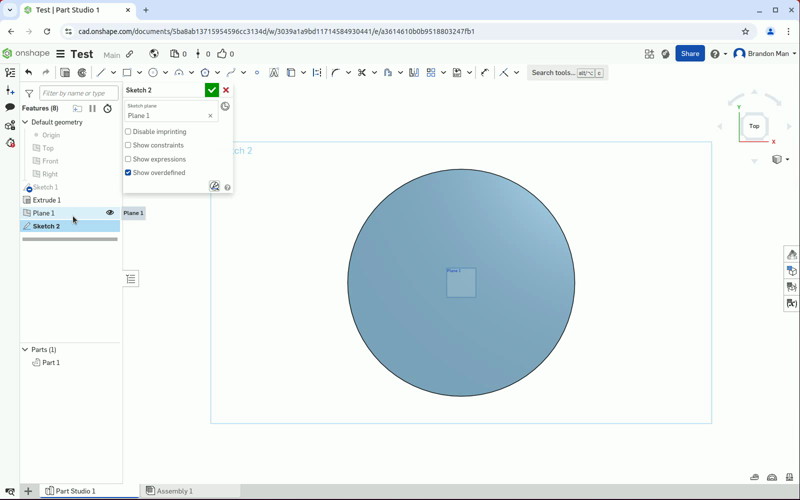
mouse_move(73, 352)
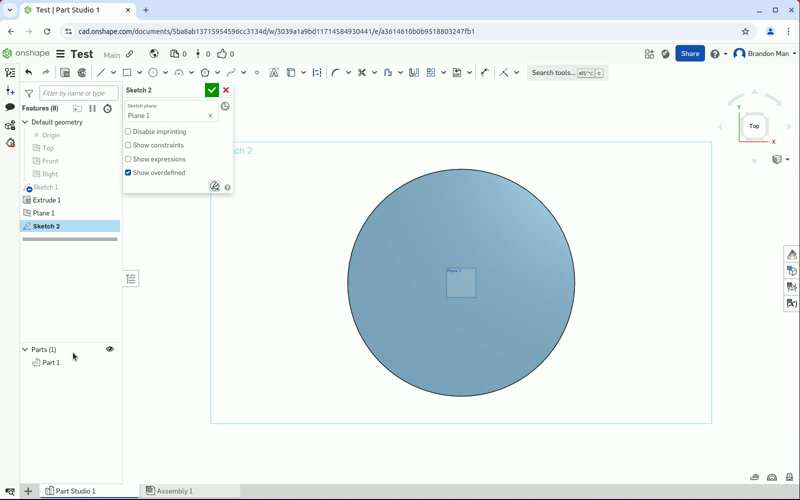
key(y)
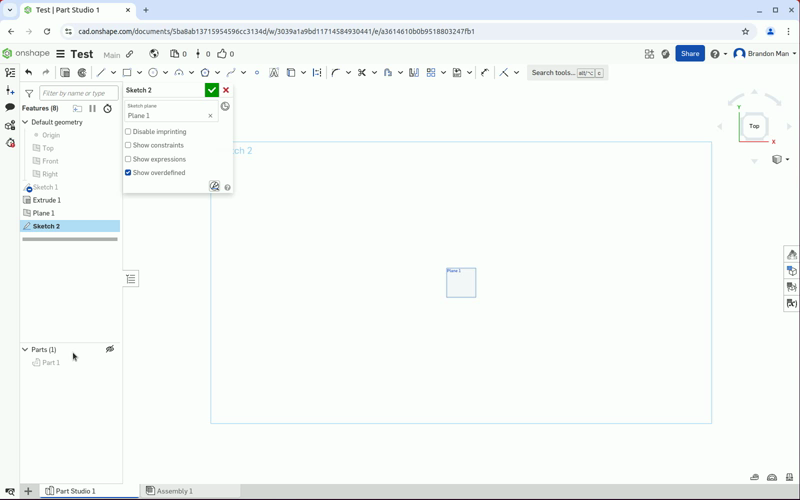
key(a)
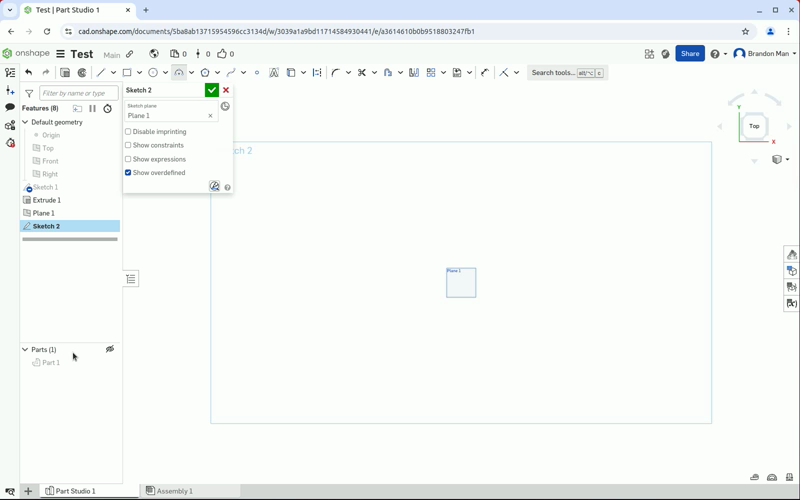
key_down(shift)
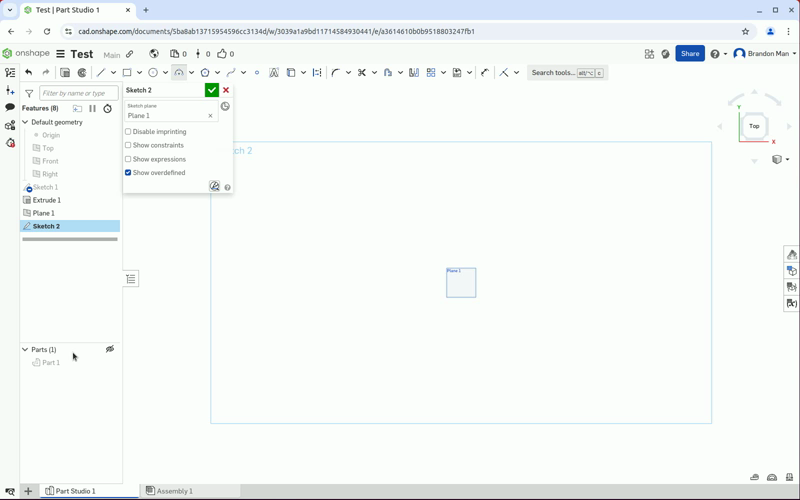
mouse_move(411, 182)
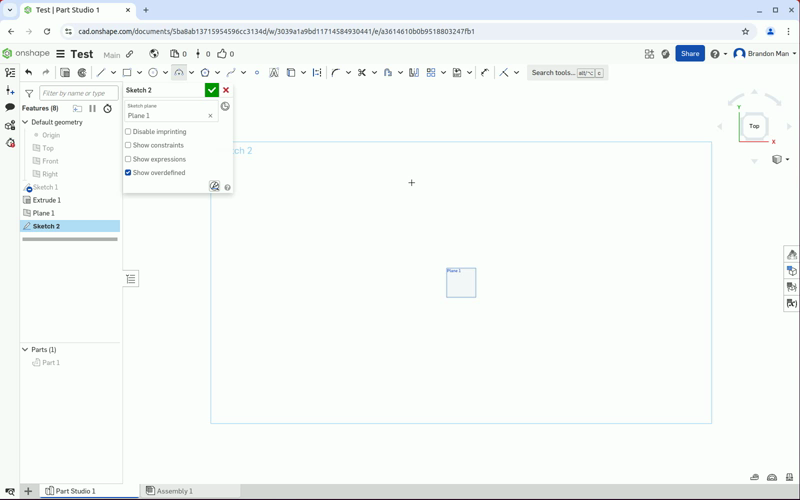
click(411, 182)
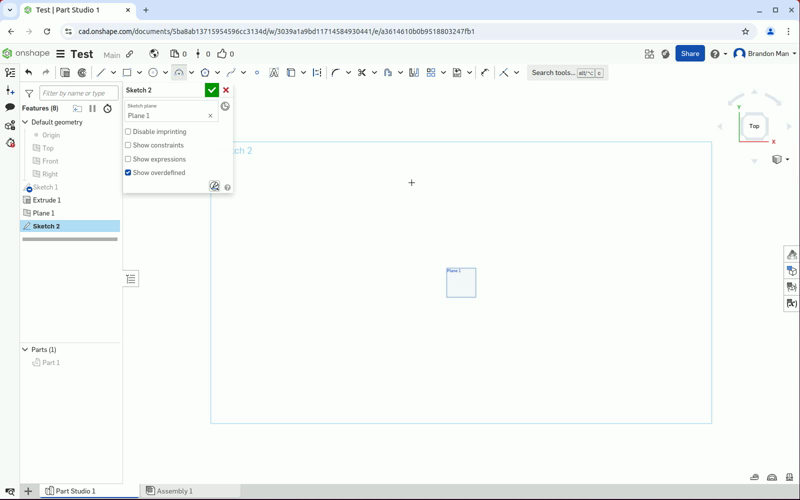
key_up(shift)
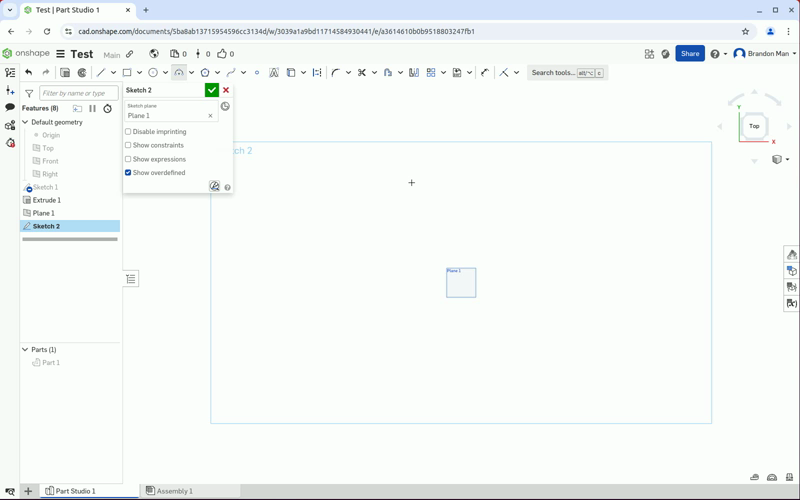
key_down(shift)
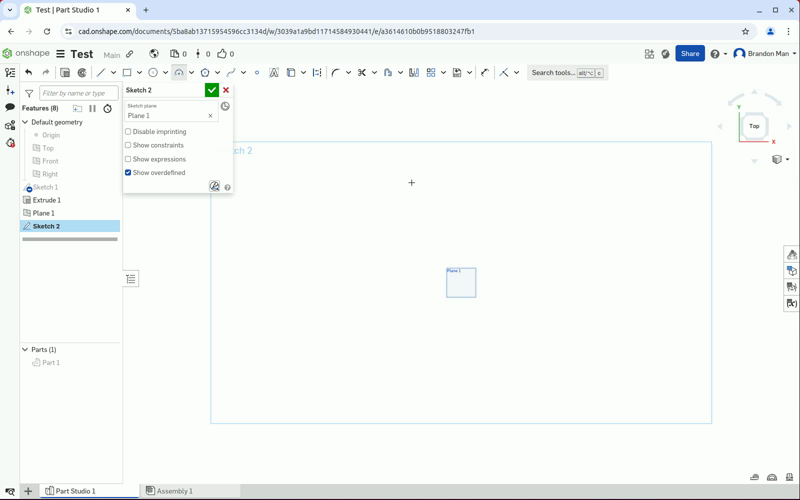
mouse_move(509, 182)
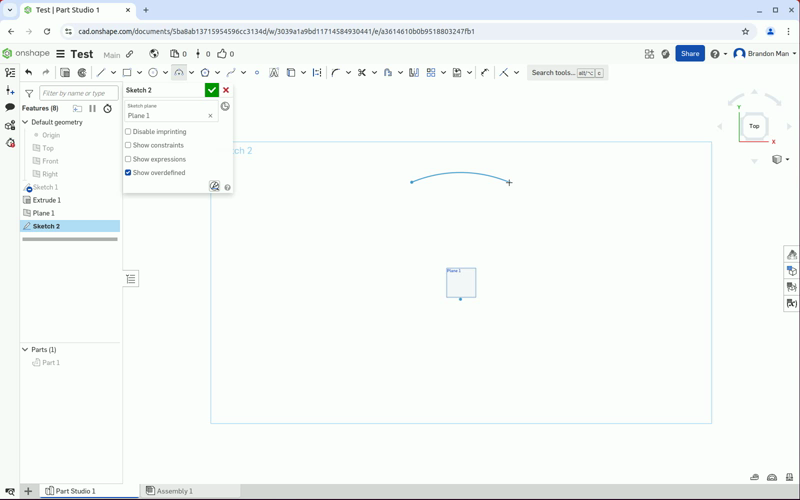
click(509, 182)
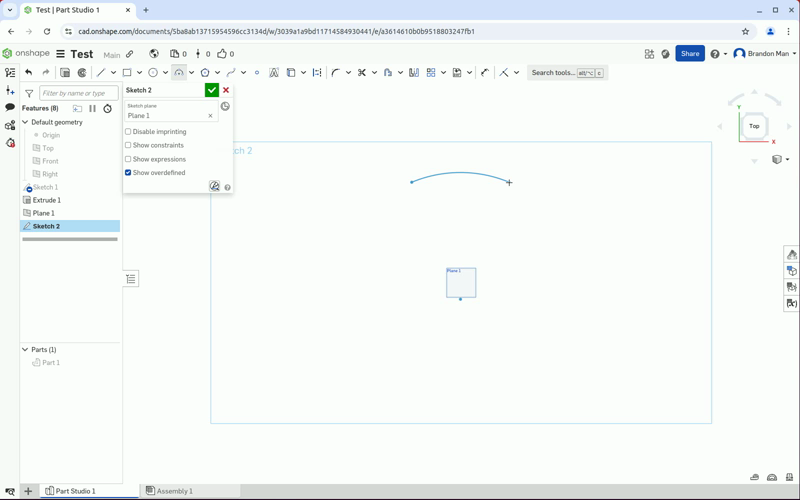
mouse_move(460, 170)
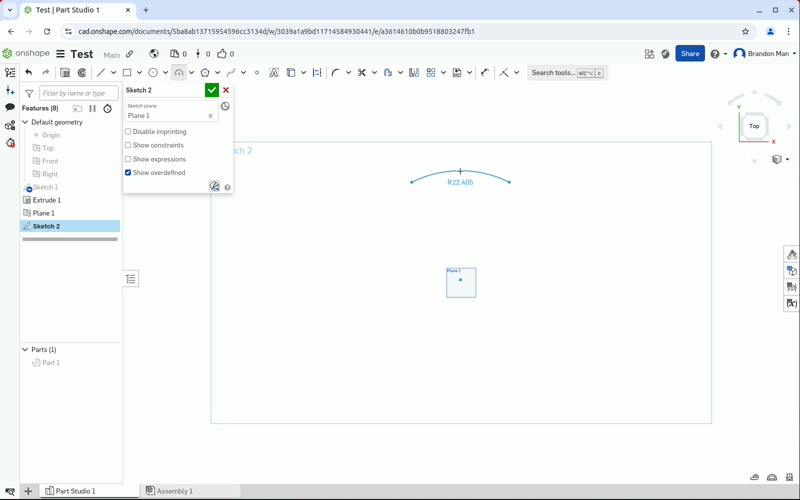
click(460, 170)
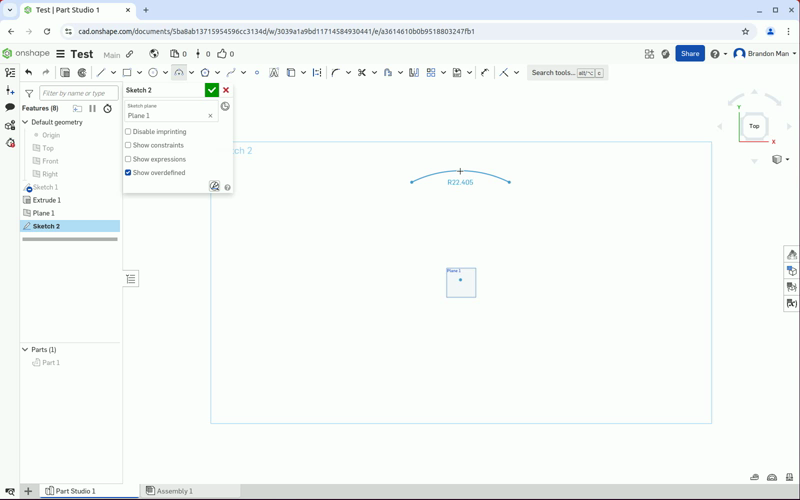
key_up(shift)
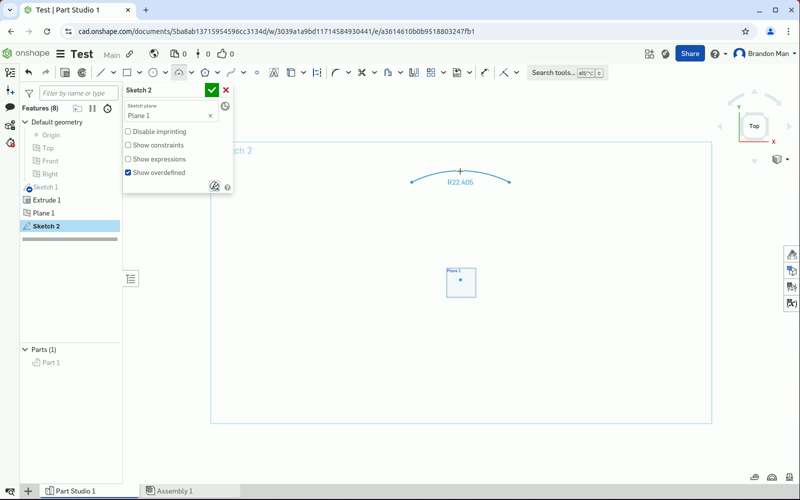
key(esc)
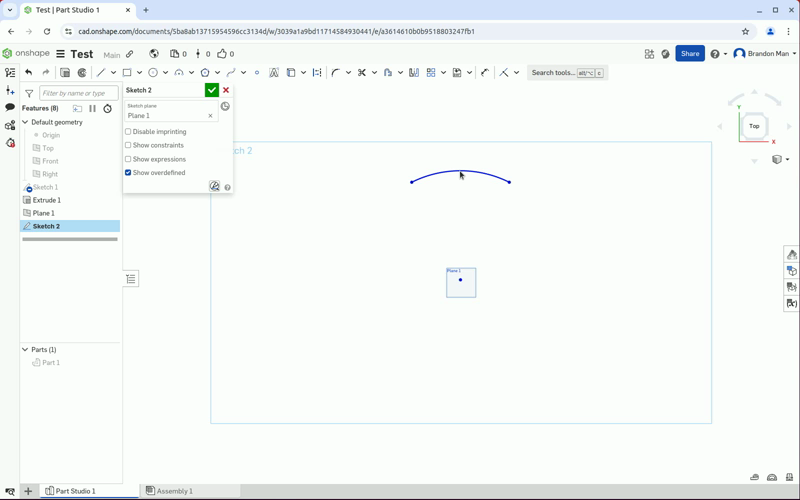
key(l)
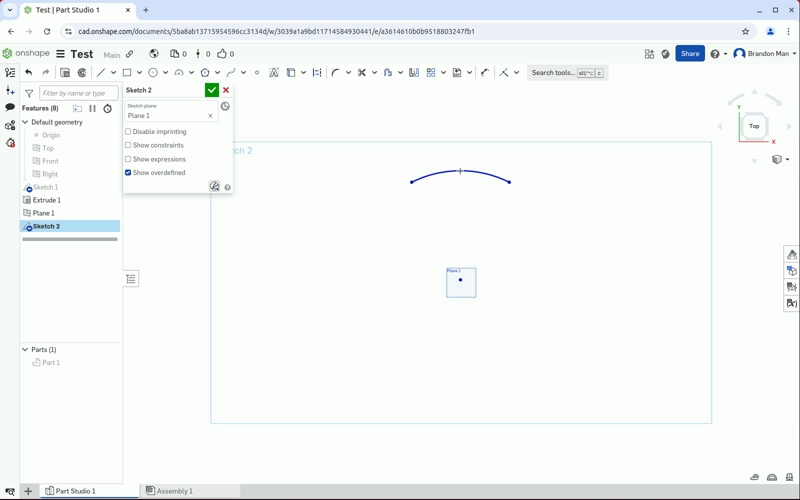
mouse_move(509, 182)
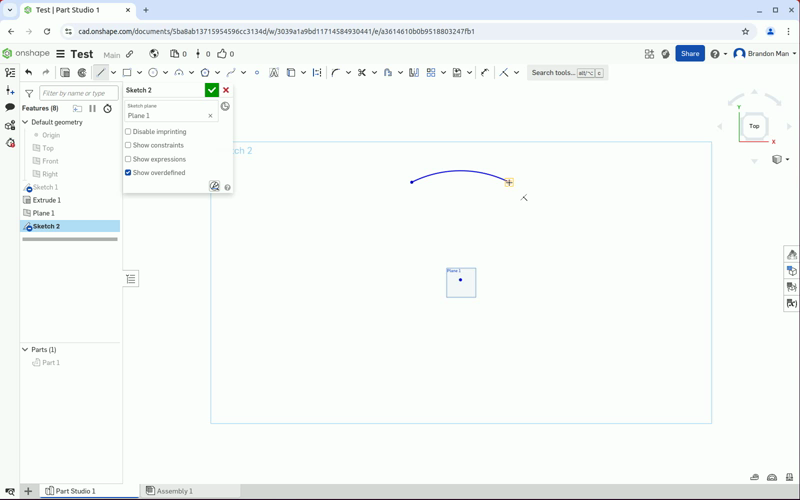
click(509, 182)
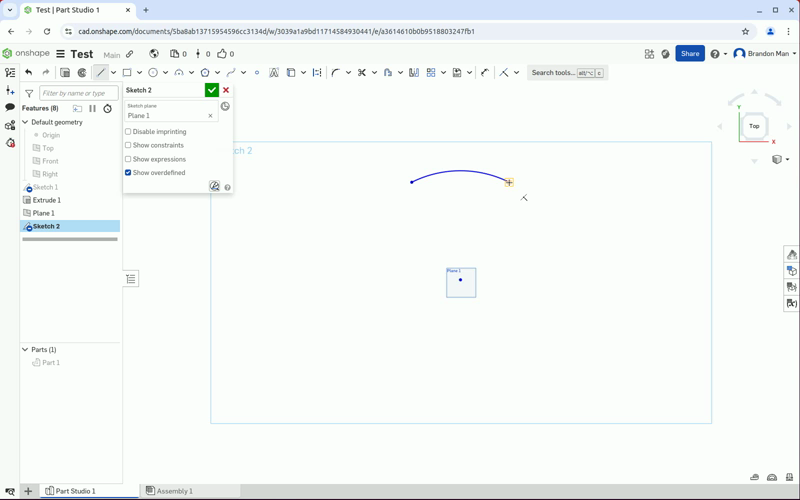
key_down(shift)
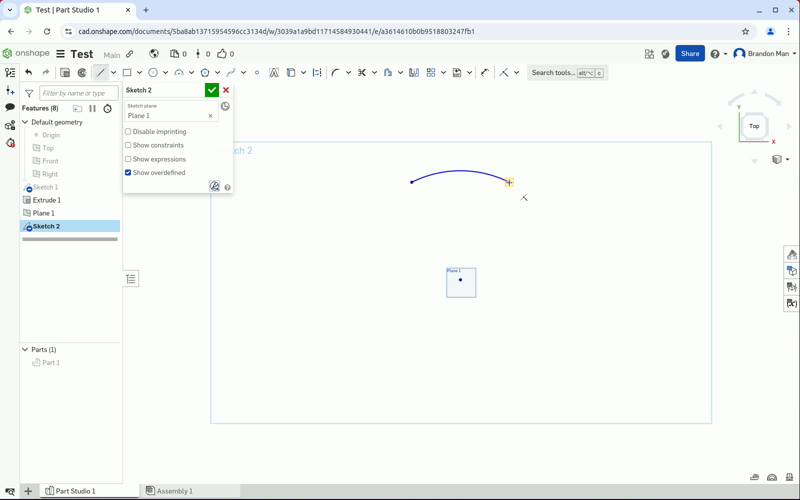
mouse_move(539, 182)
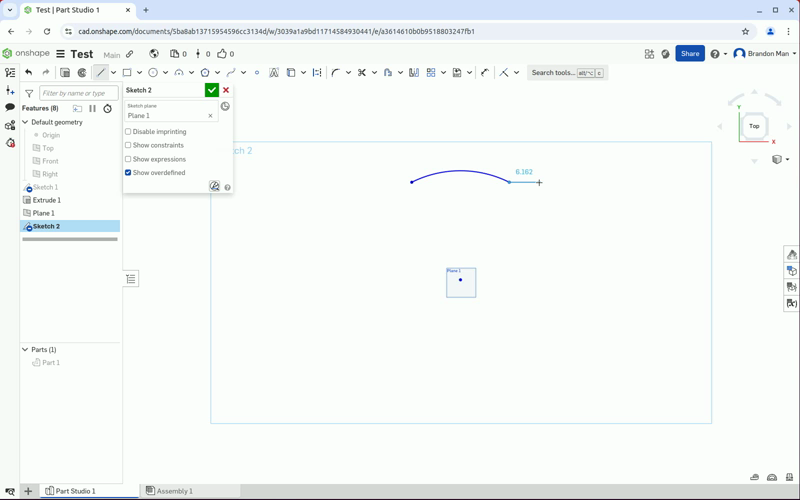
mouse_move(509, 135)
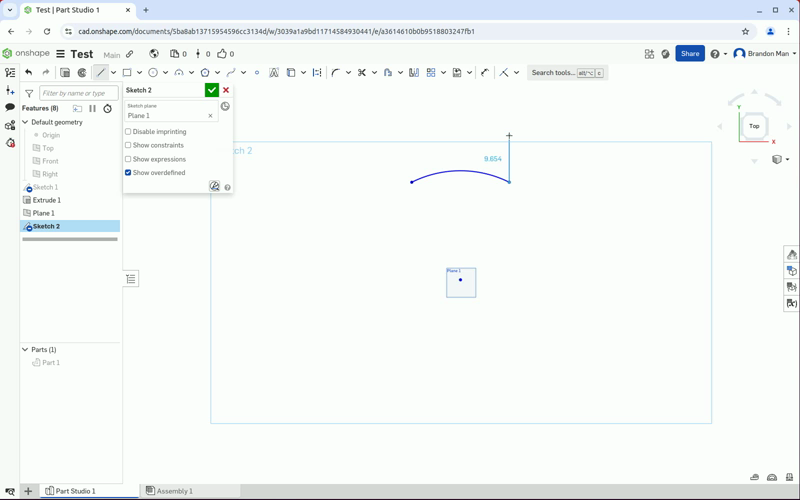
click(509, 135)
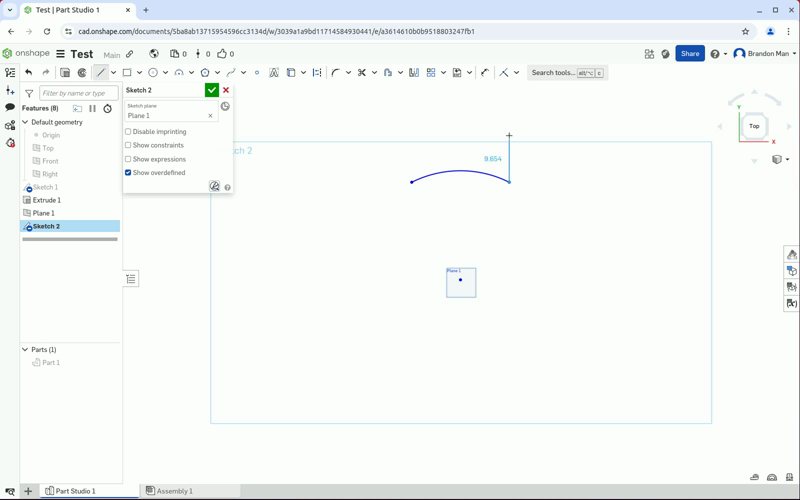
key_up(shift)
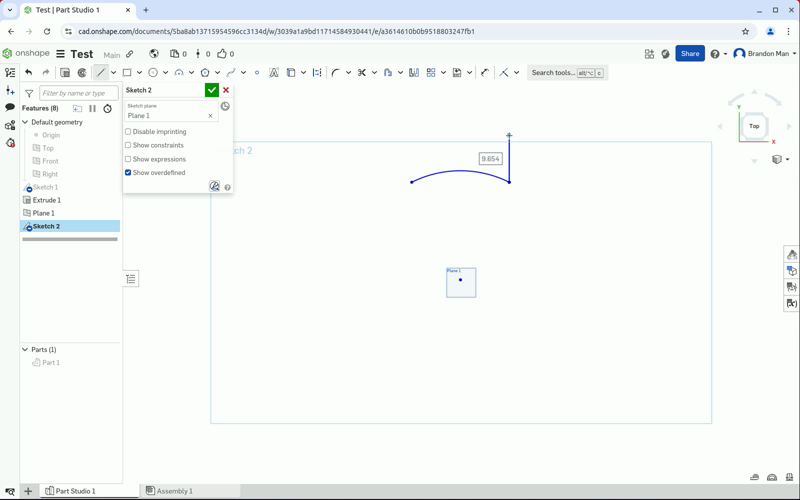
key_down(shift)
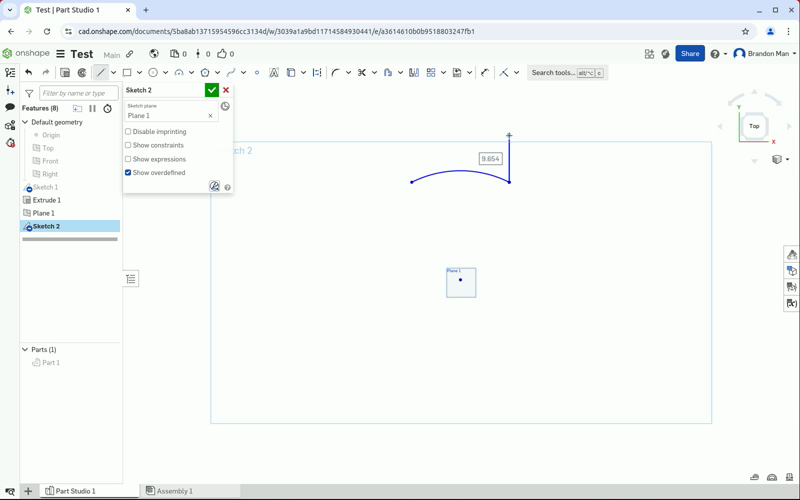
mouse_move(539, 135)
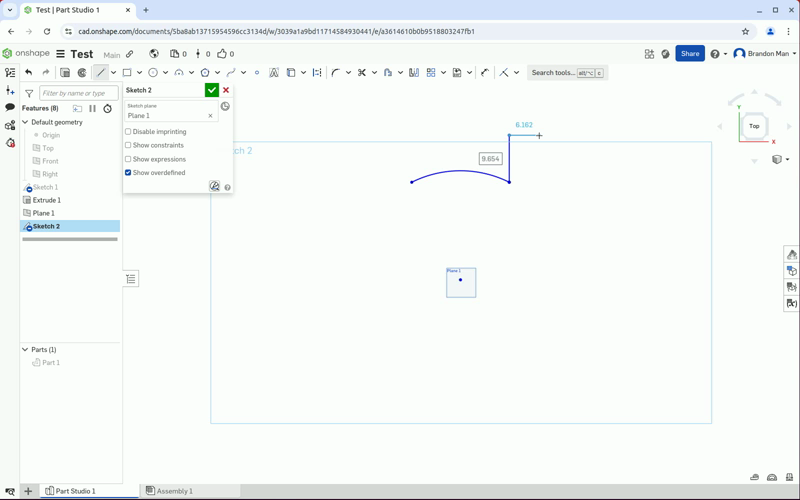
mouse_move(502, 147)
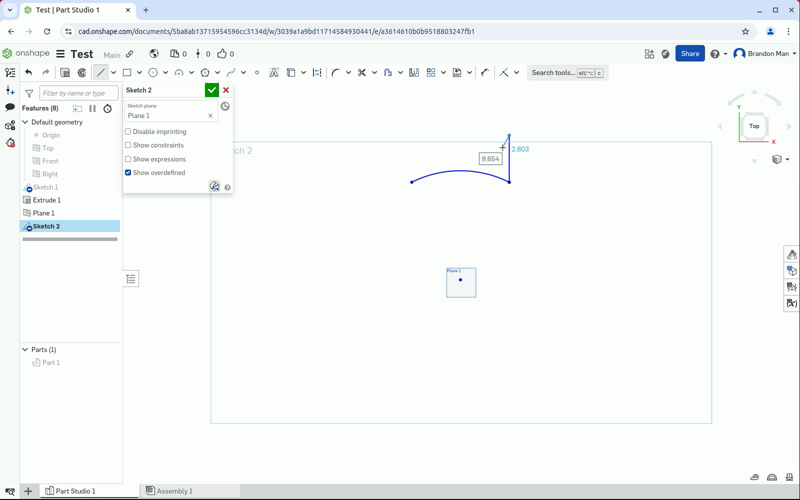
click(502, 147)
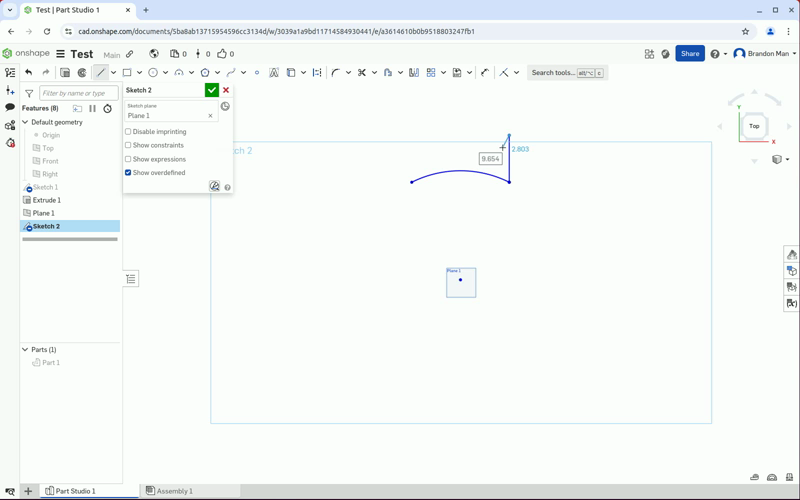
key_up(shift)
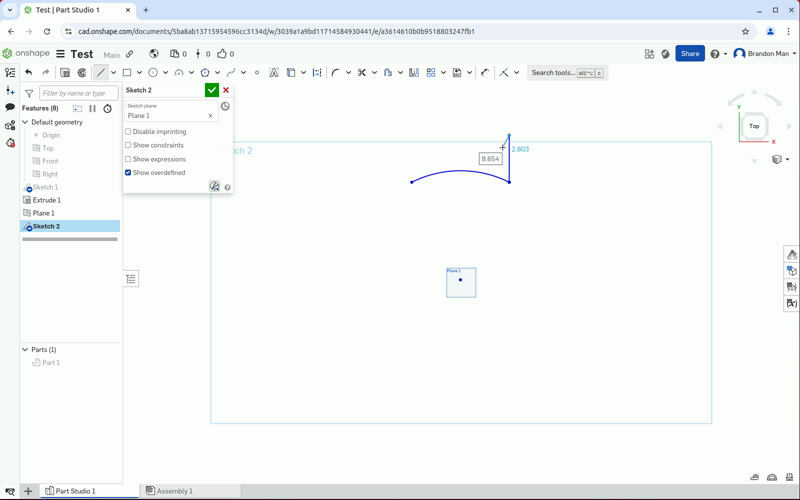
key_down(shift)
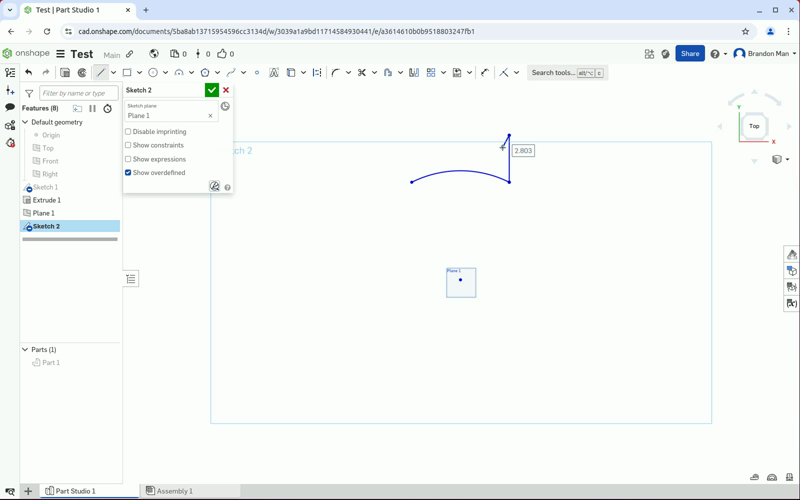
mouse_move(411, 152)
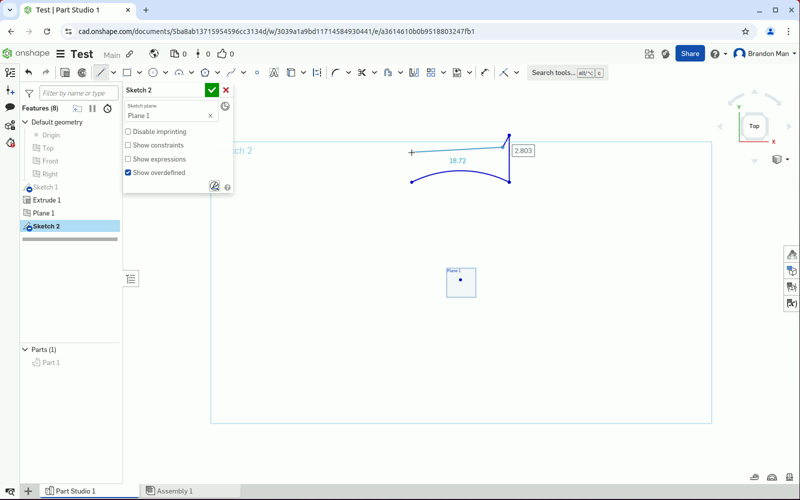
click(411, 152)
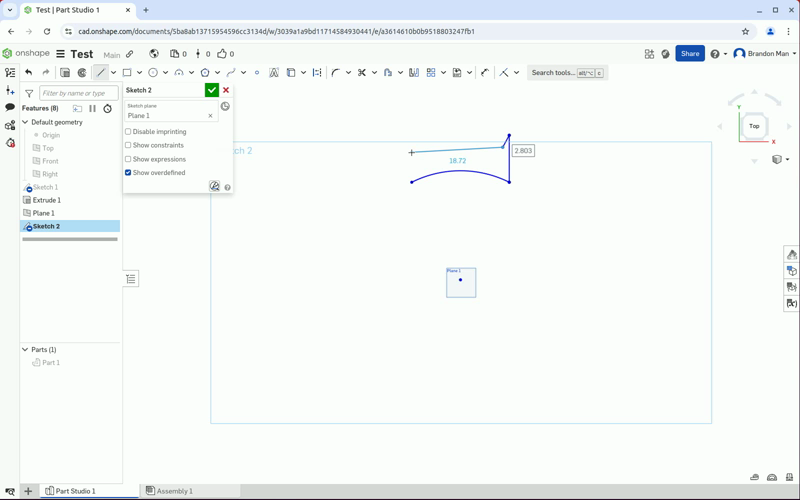
key_up(shift)
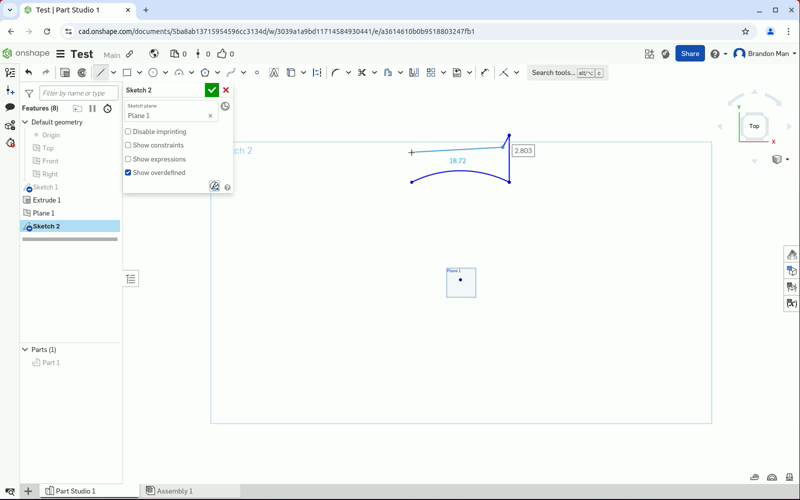
mouse_move(441, 152)
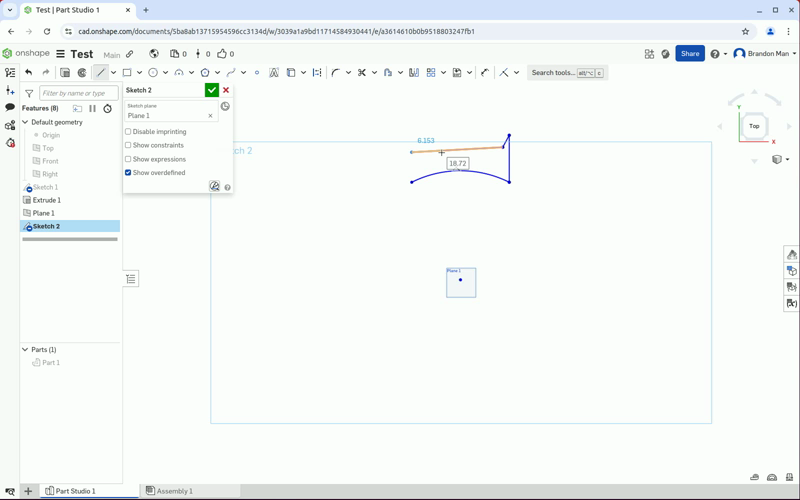
key_down(shift)
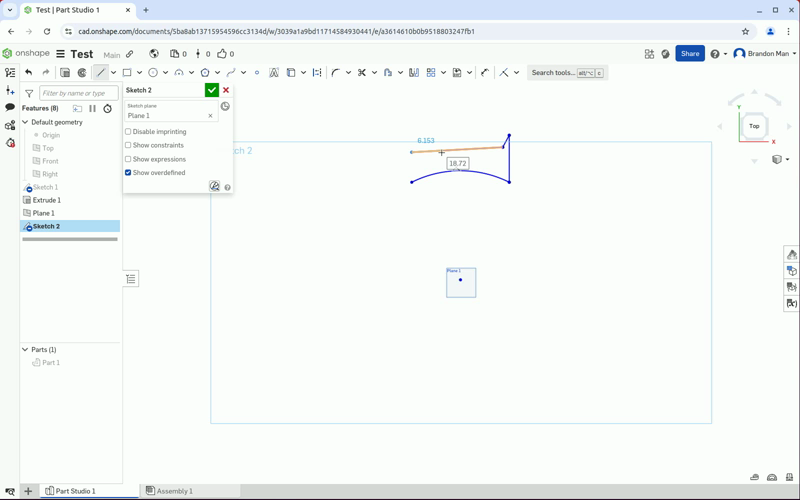
mouse_move(411, 182)
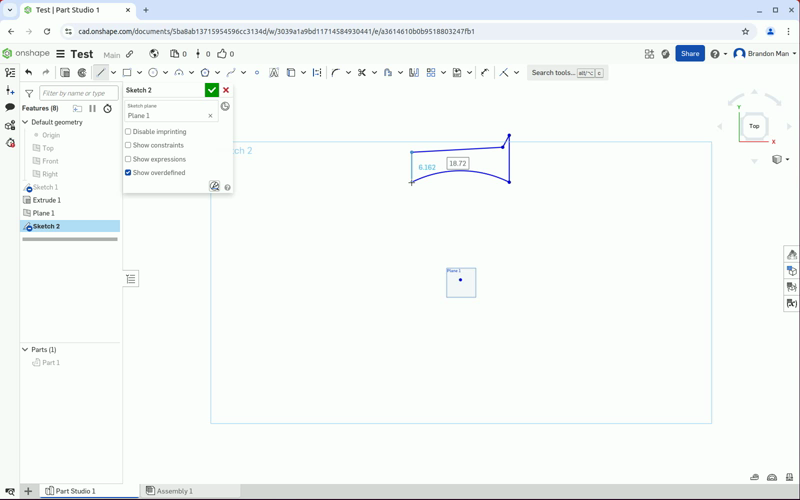
key_up(shift)
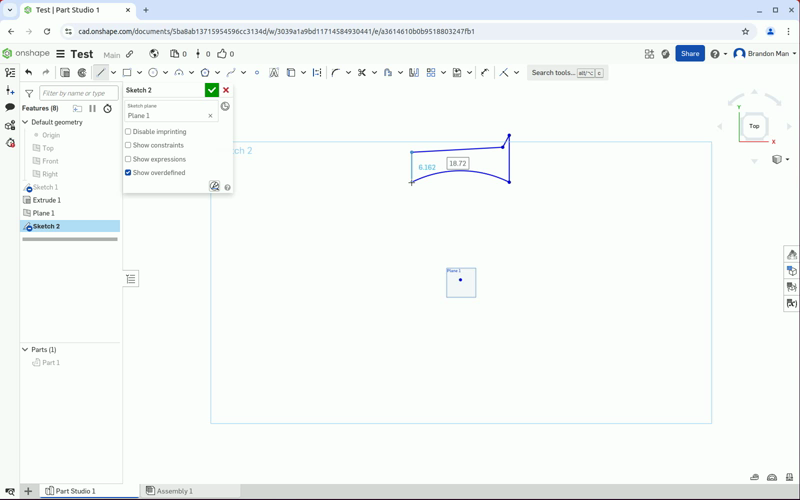
click(411, 182)
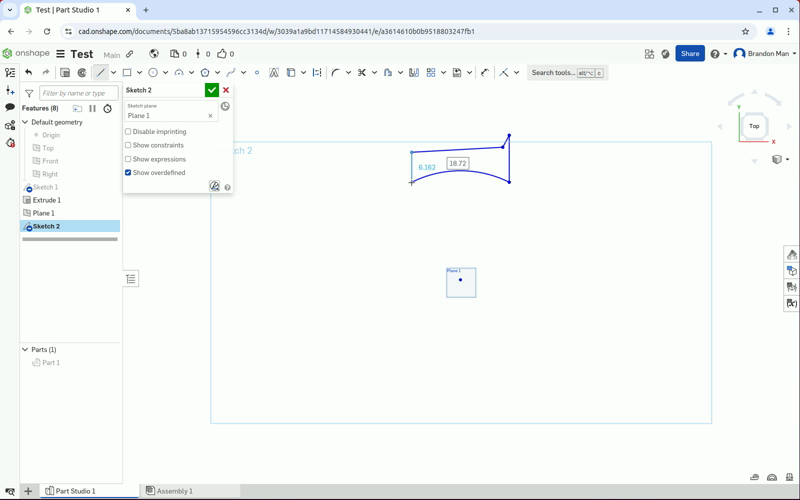
key(esc)
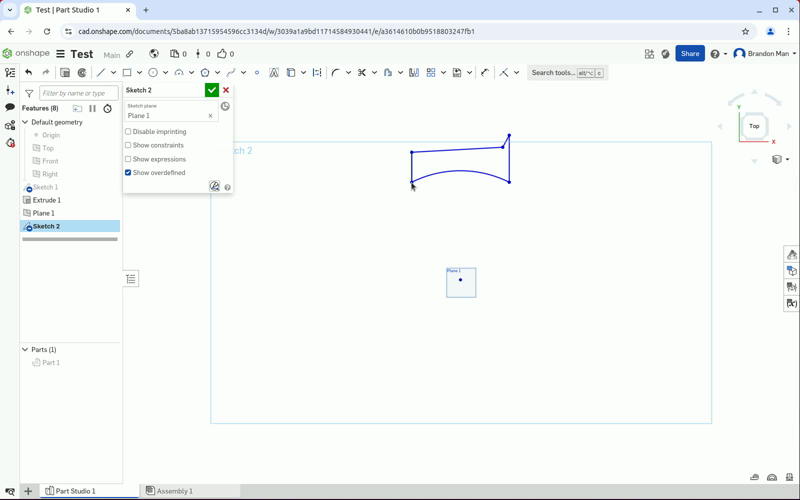
mouse_move(469, 161)
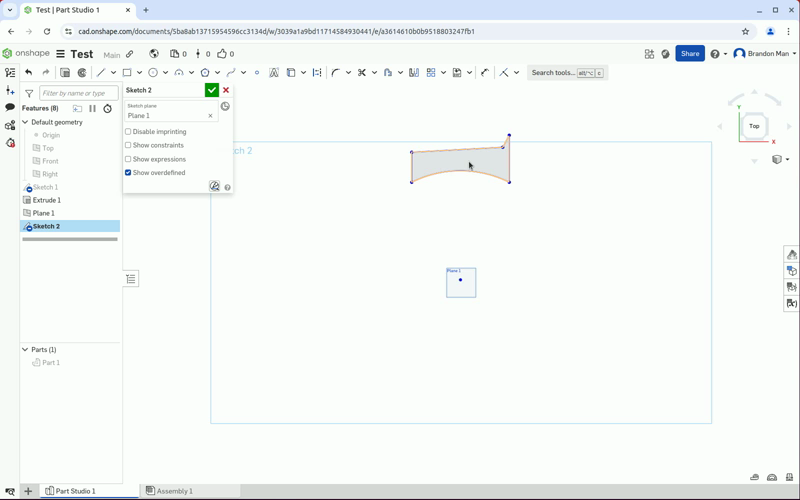
click(469, 161)
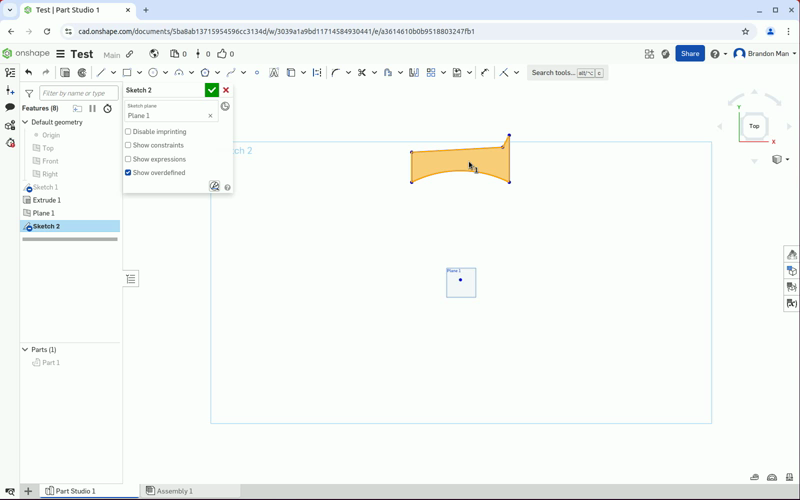
mouse_move(73, 352)
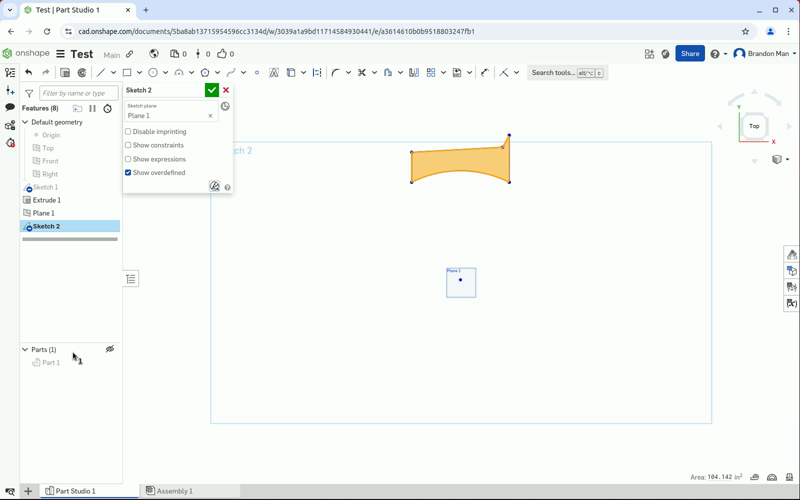
key(shift+y)
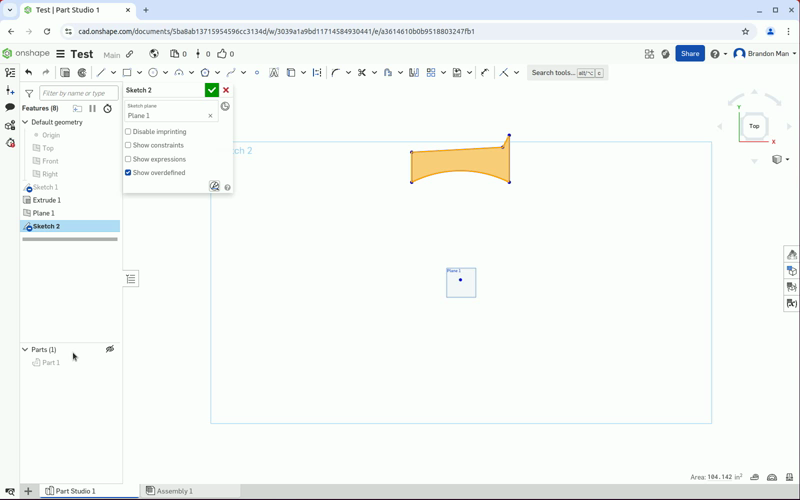
key(shift+e)
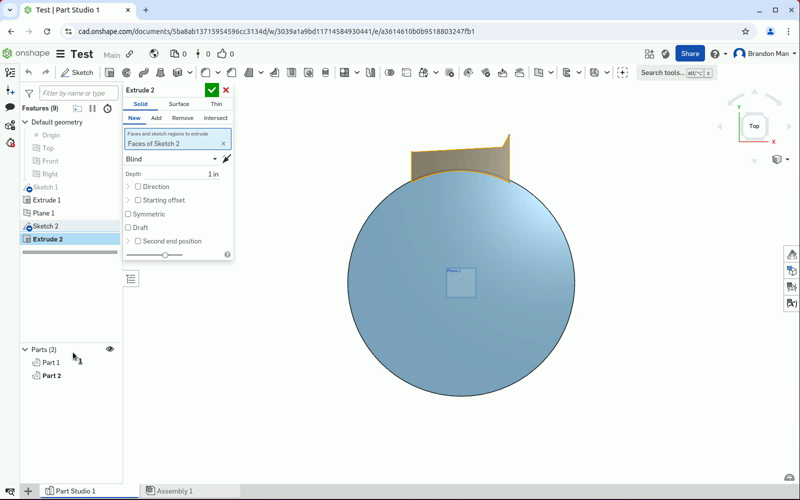
mouse_move(143, 106)
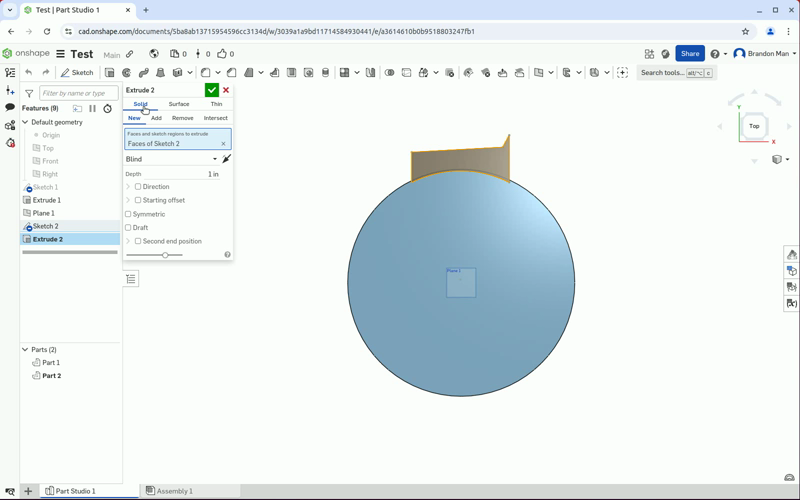
click(143, 106)
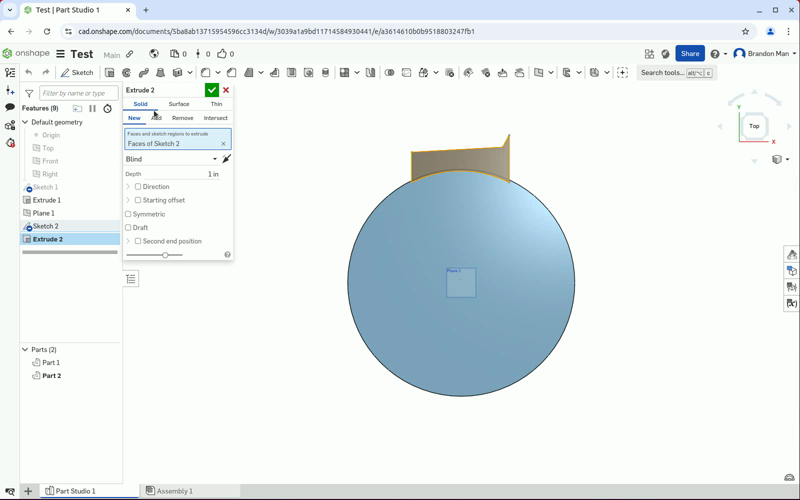
mouse_move(186, 120)
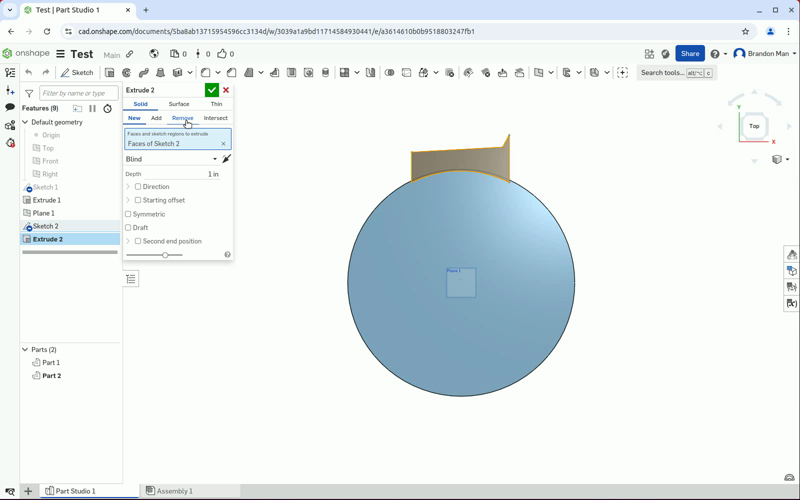
click(186, 120)
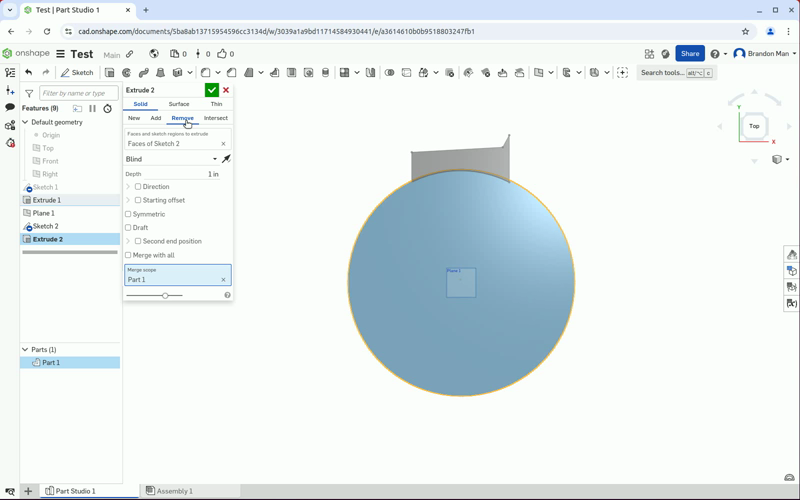
key(tab, 4)
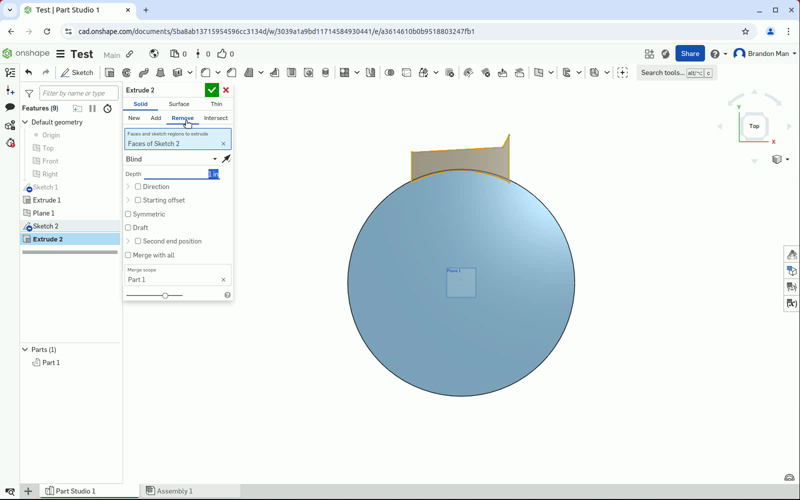
text(30.811)
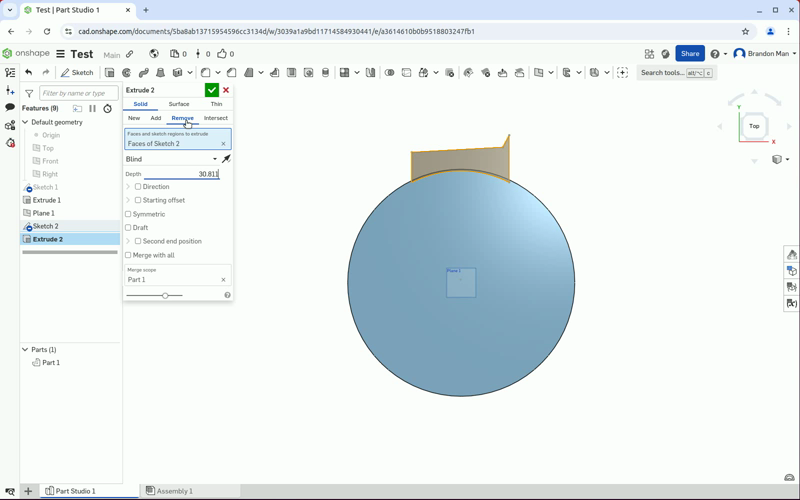
key(tab, 6)
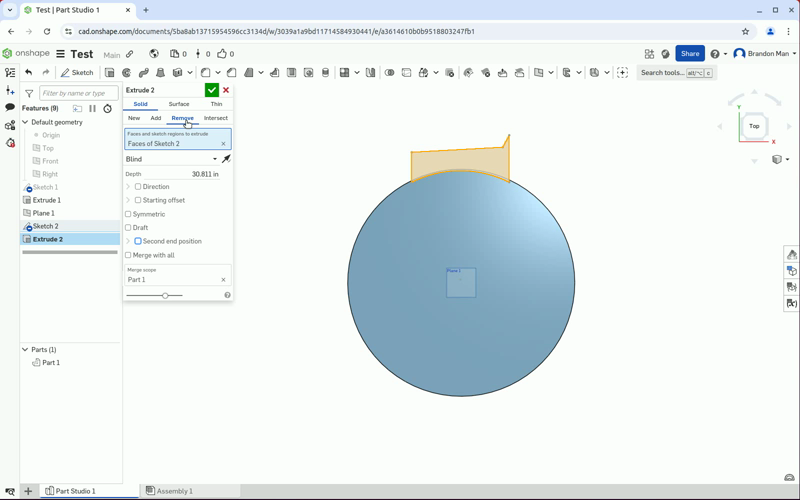
key(space)
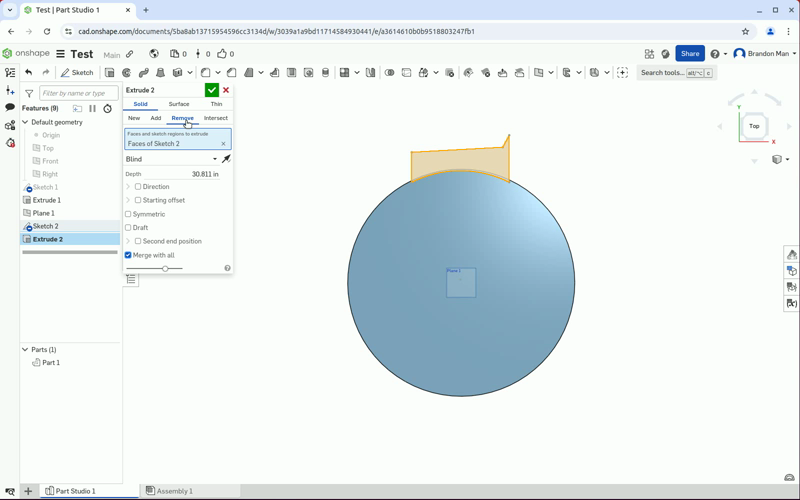
key(enter)
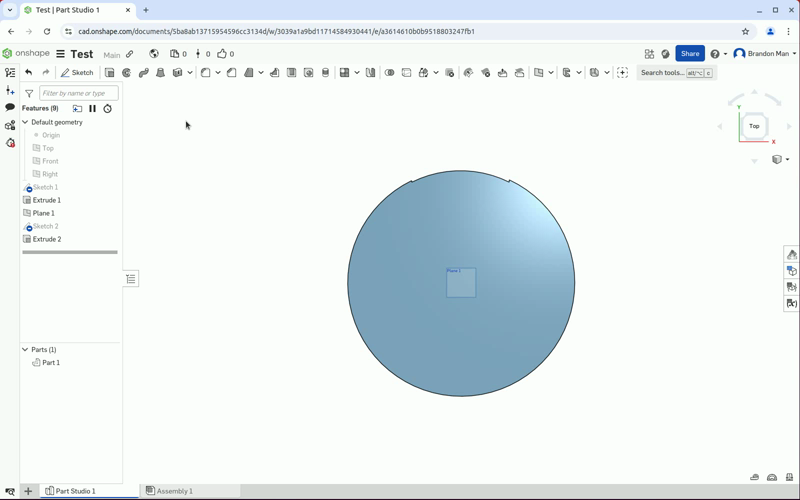
key(shift+h)
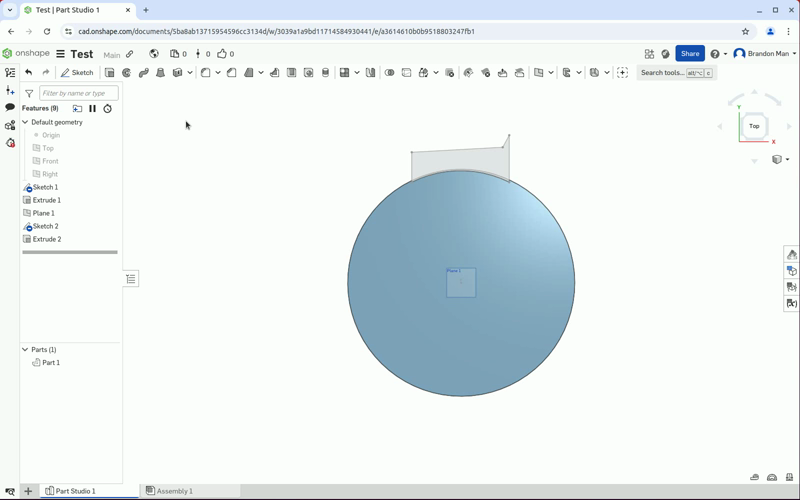
key(shift+h)
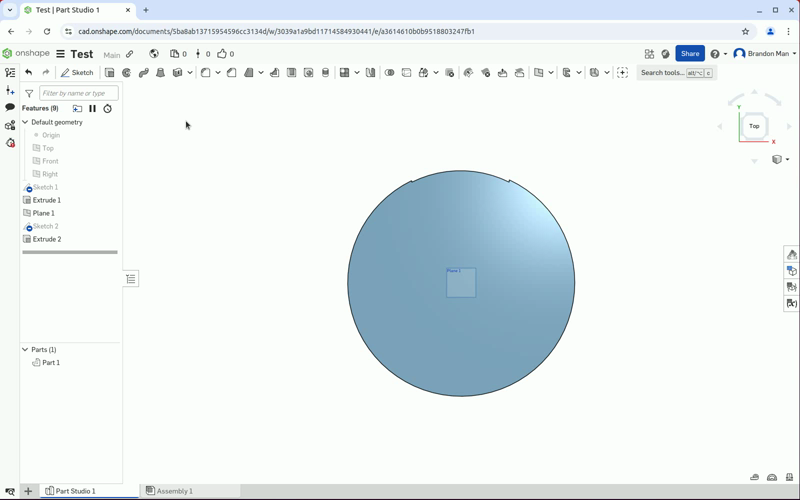
mouse_move(73, 189)
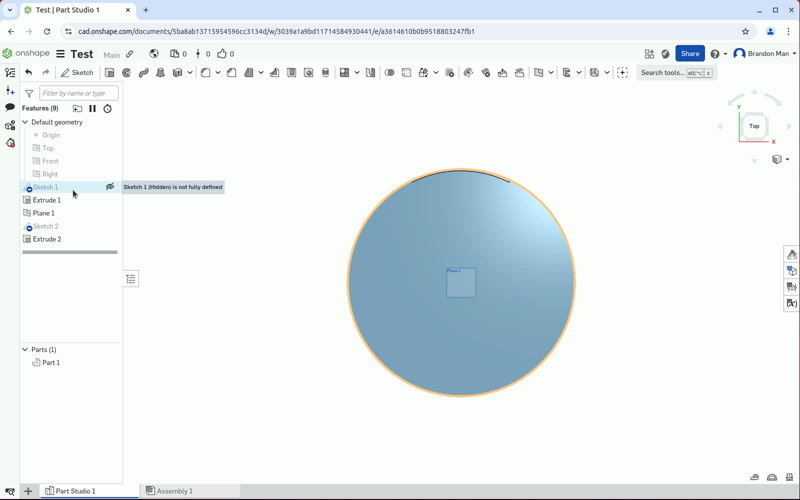
click(73, 189)
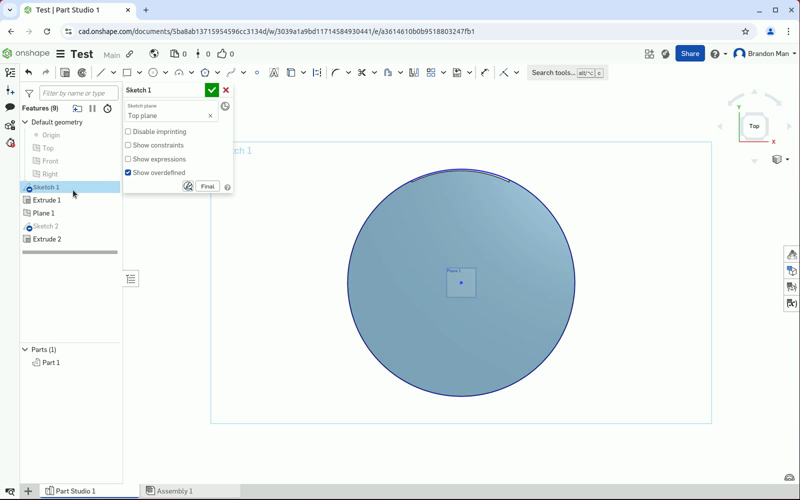
mouse_move(229, 92)
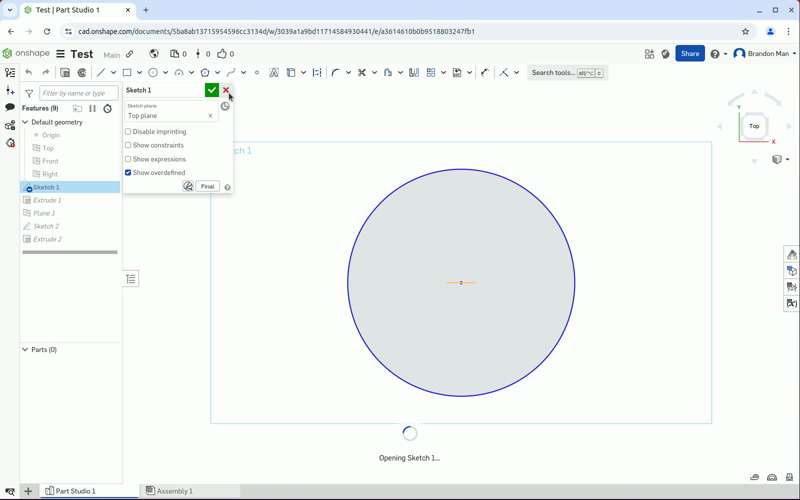
click(229, 92)
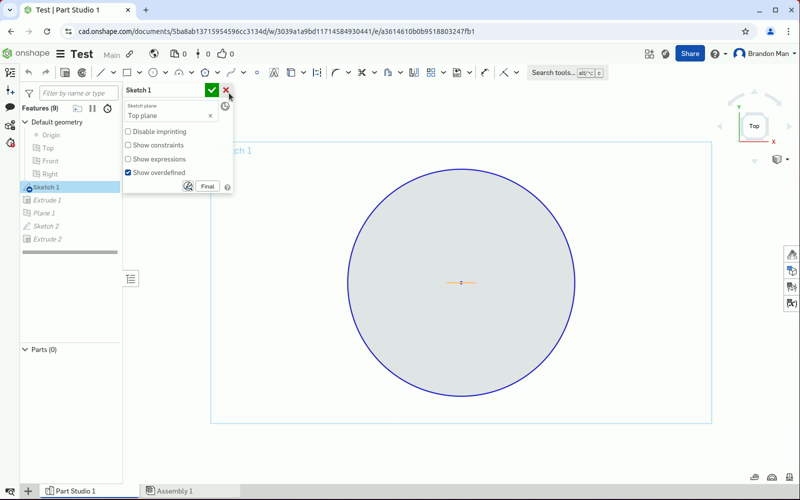
key(shift+s)
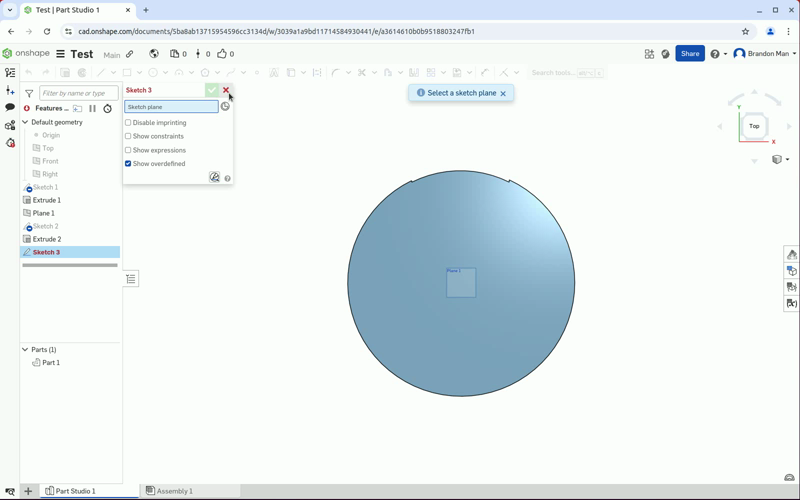
mouse_move(73, 215)
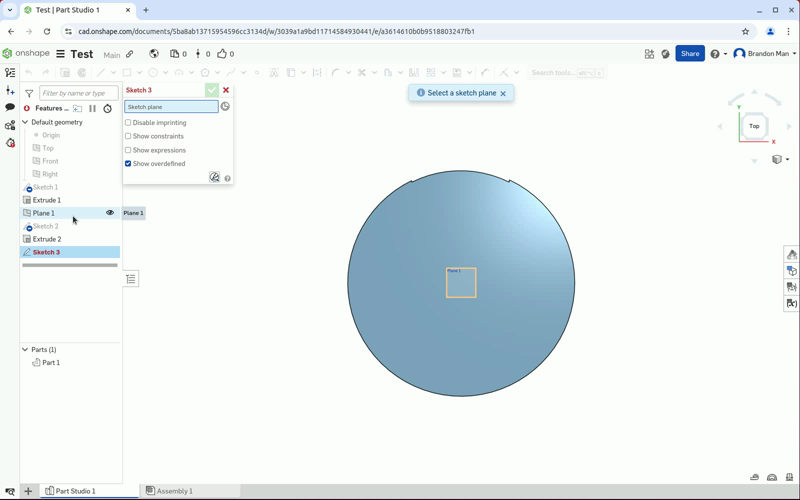
click(73, 215)
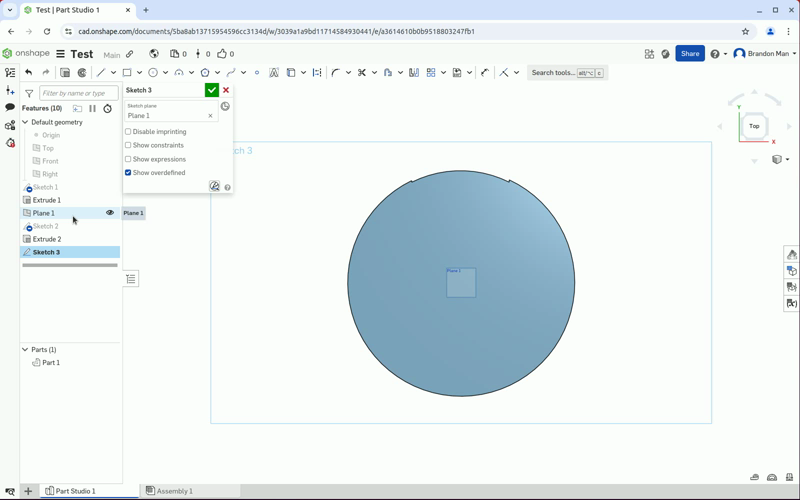
mouse_move(73, 352)
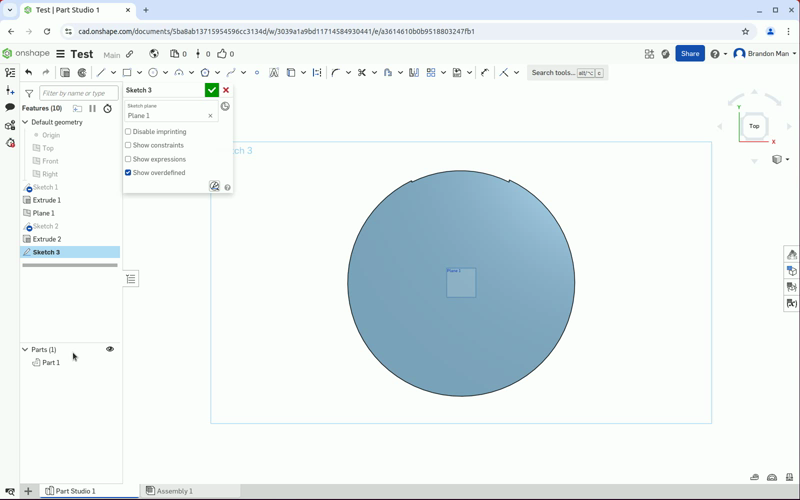
key(y)
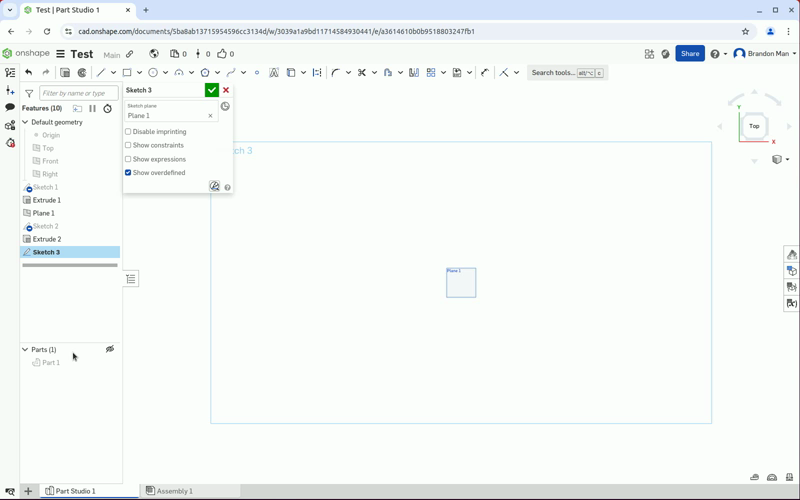
key(l)
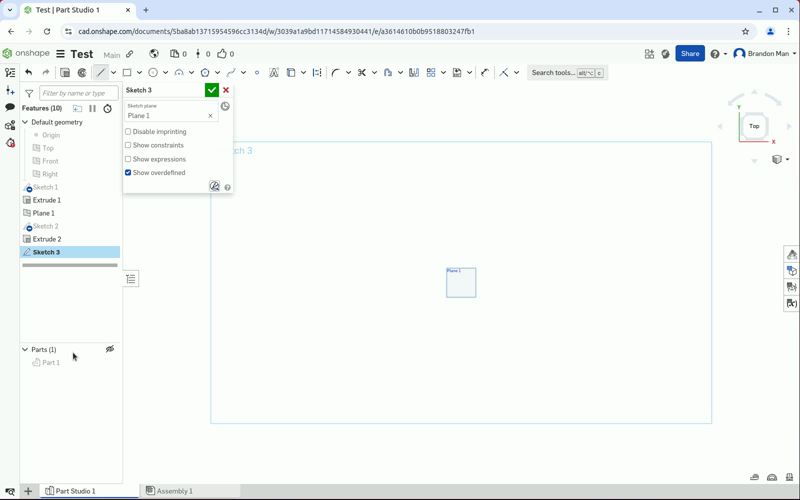
key_down(shift)
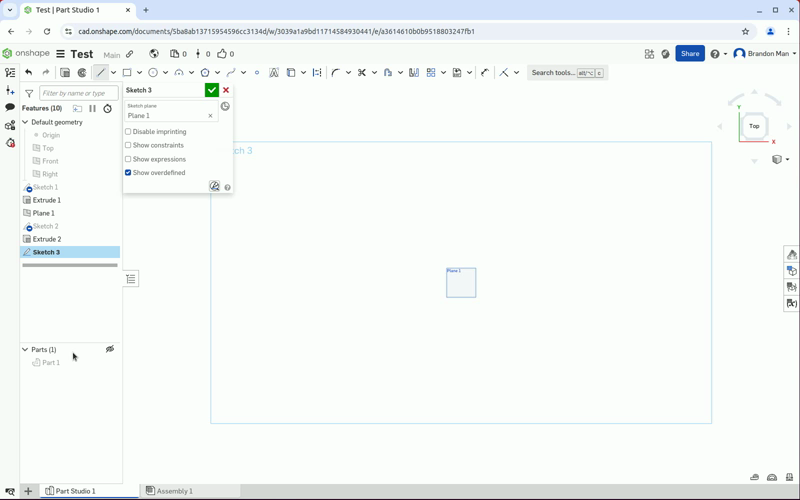
mouse_move(411, 282)
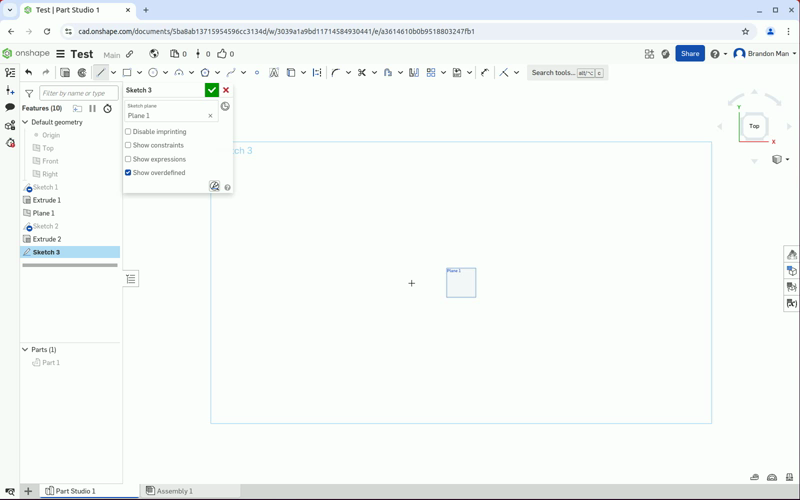
click(411, 282)
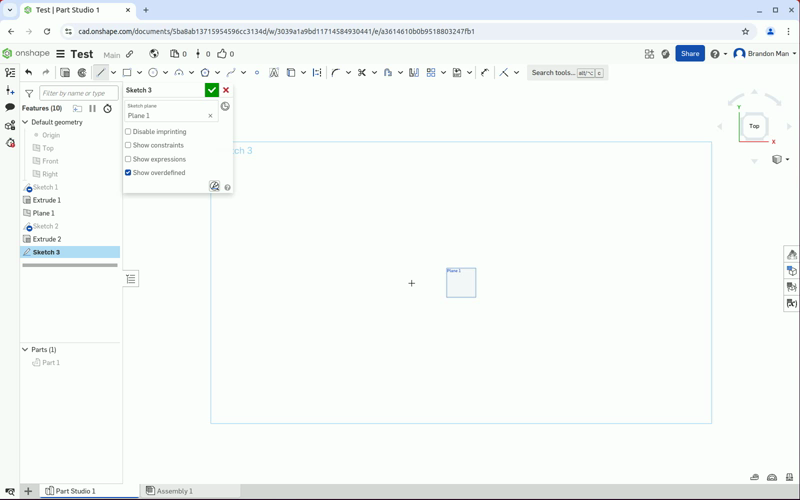
key_up(shift)
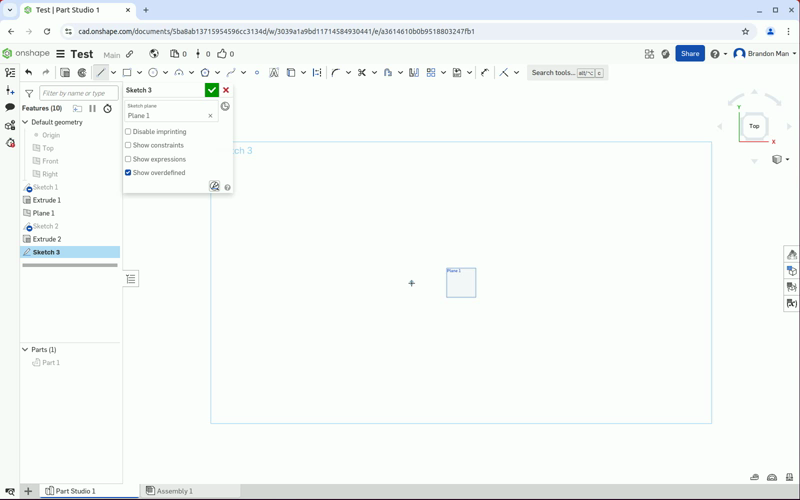
key_down(shift)
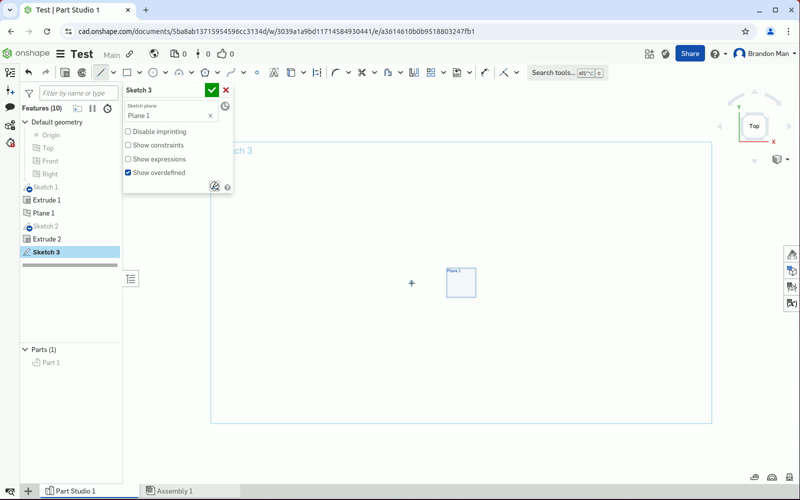
mouse_move(441, 282)
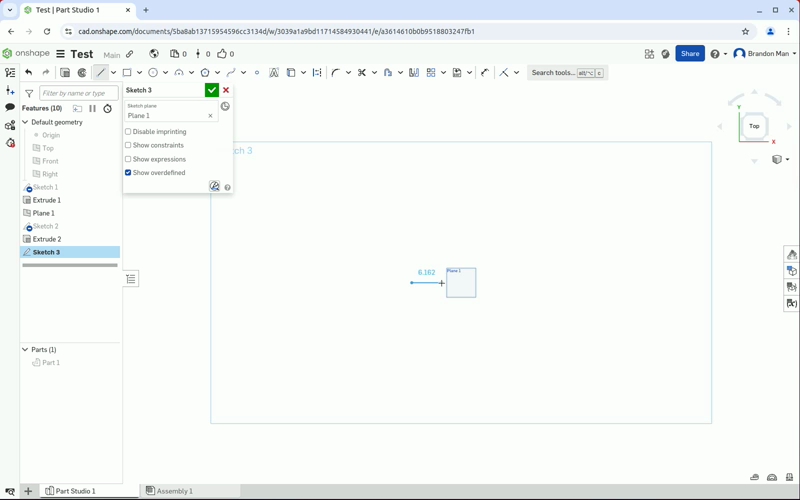
mouse_move(456, 282)
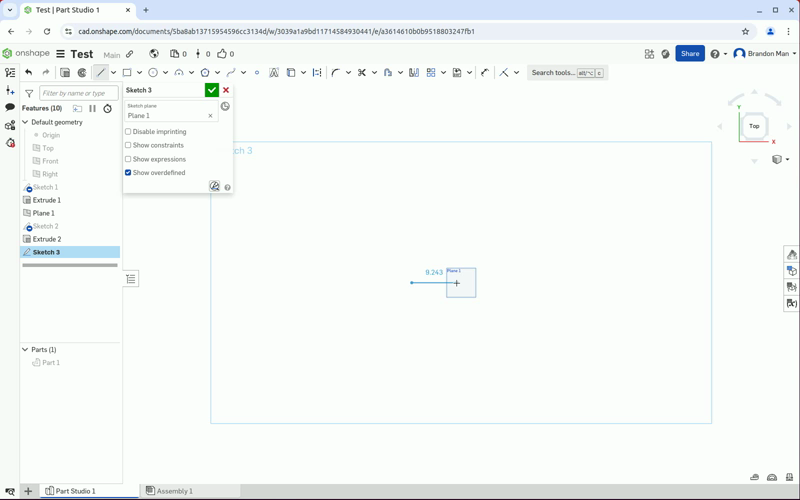
click(456, 282)
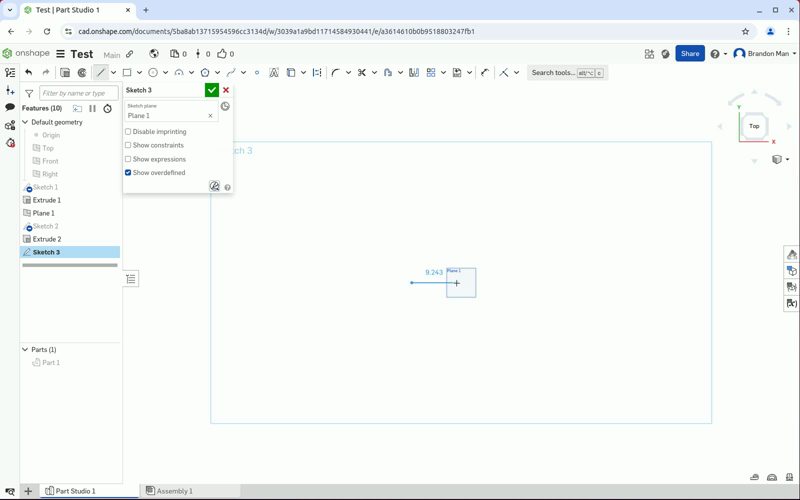
key_up(shift)
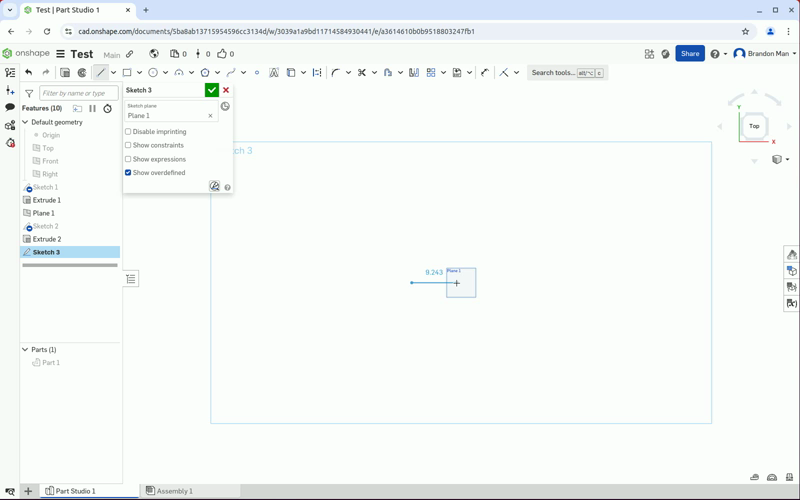
key_down(shift)
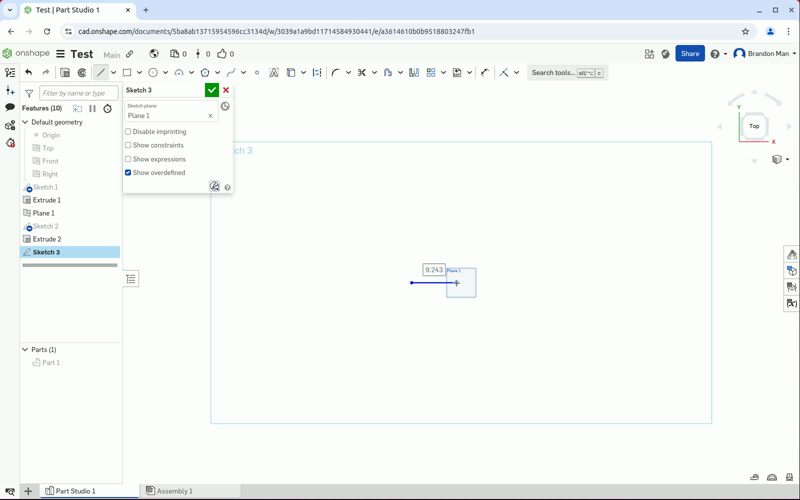
mouse_move(486, 282)
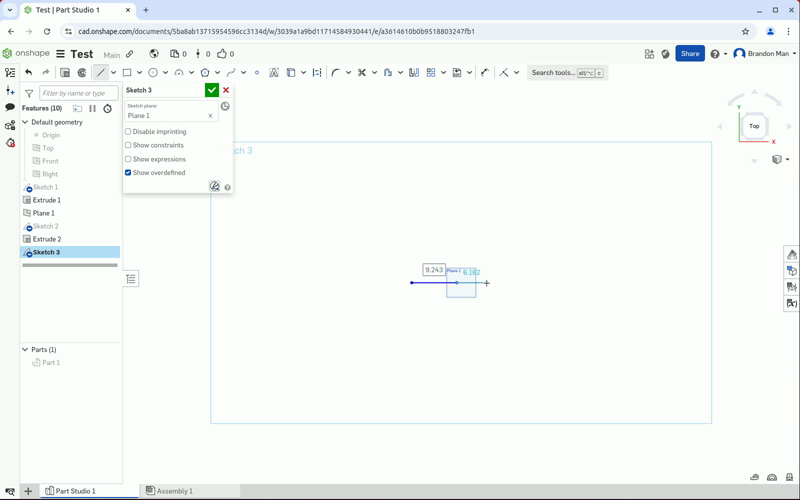
mouse_move(461, 282)
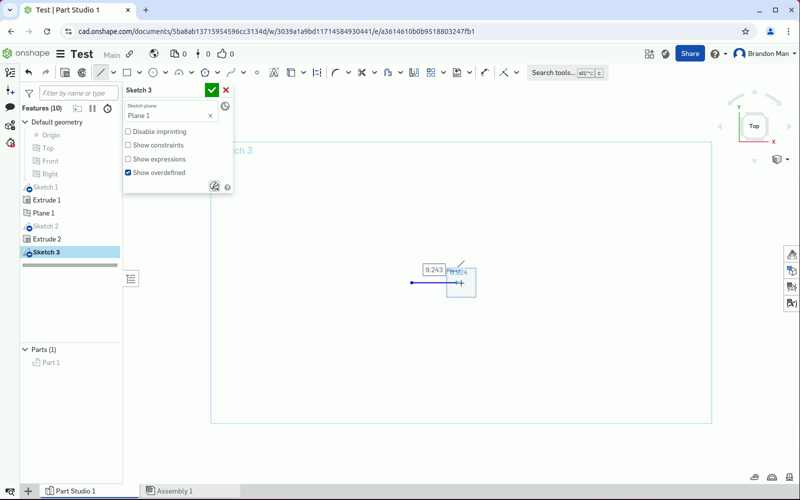
scroll(6)
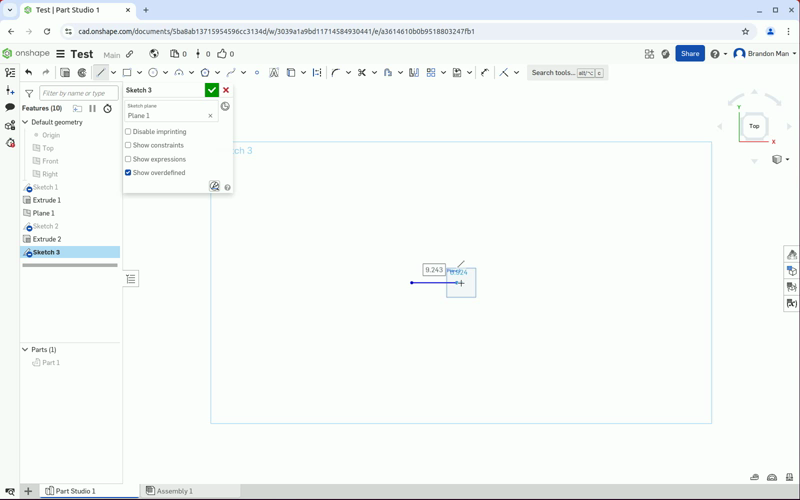
scroll(6)
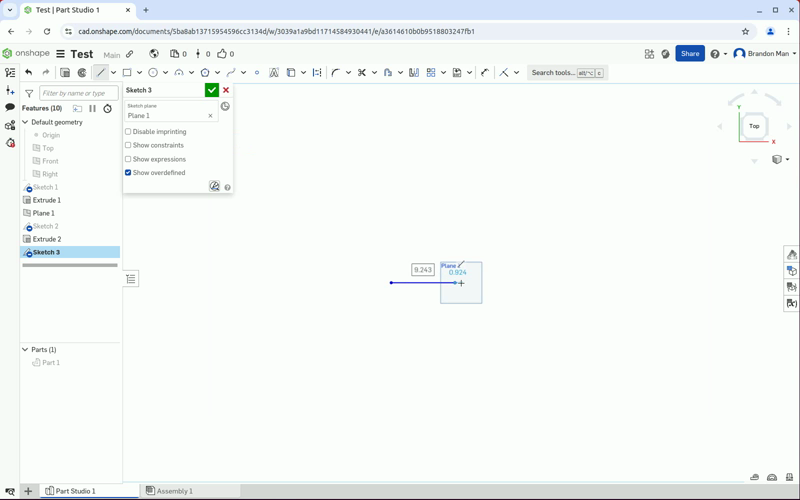
scroll(6)
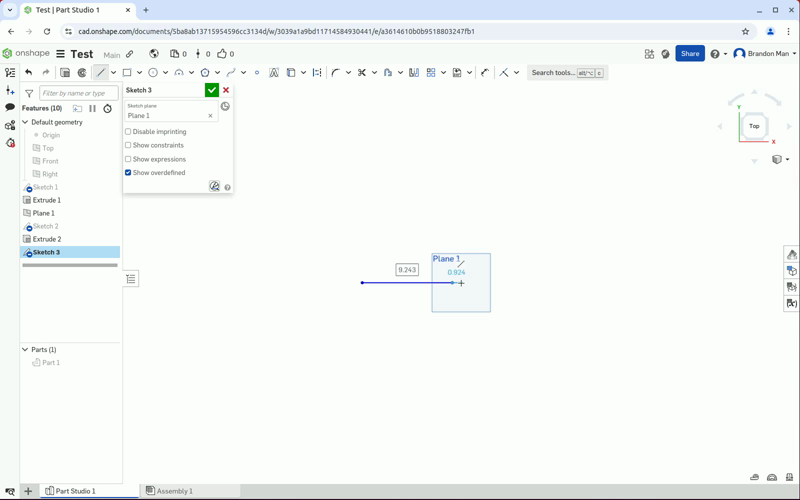
scroll(6)
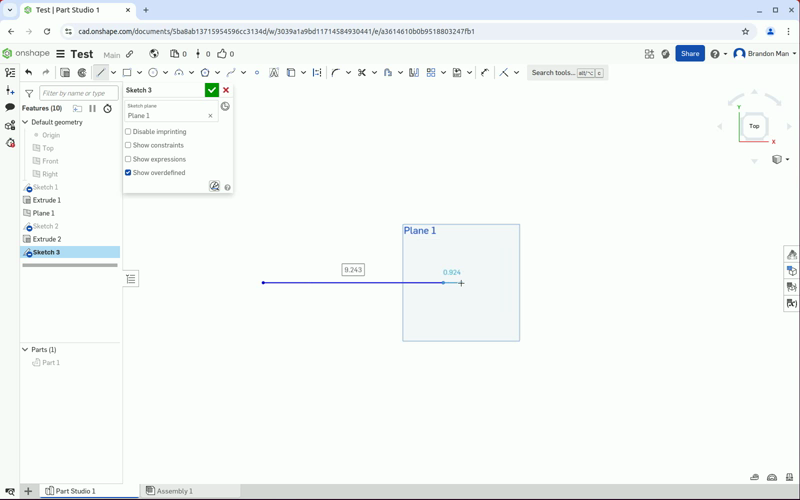
scroll(6)
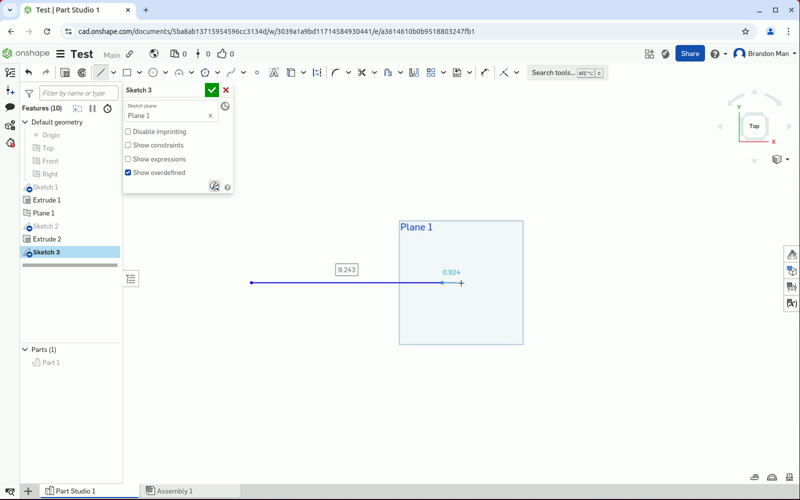
scroll(6)
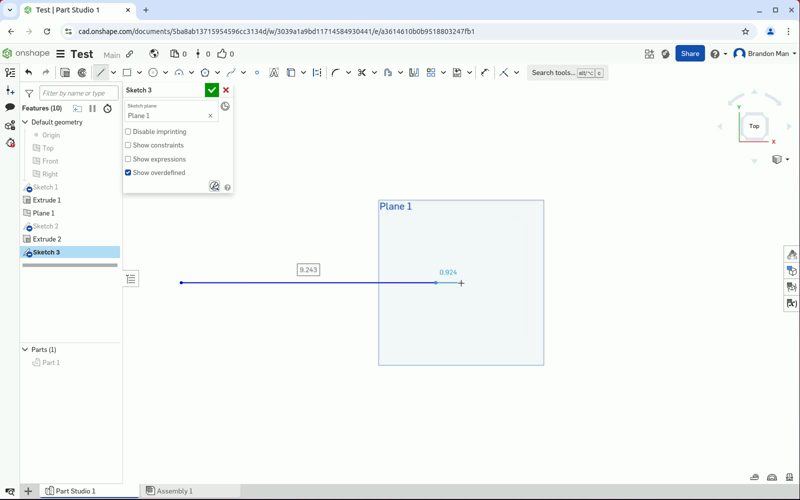
scroll(6)
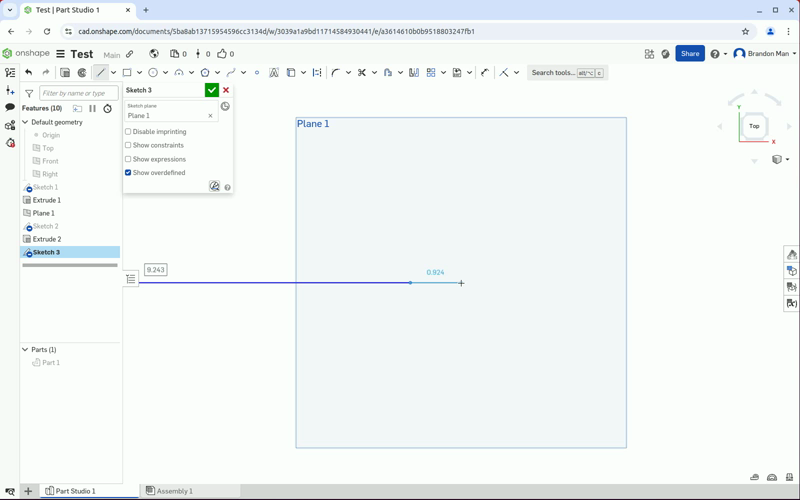
click(461, 282)
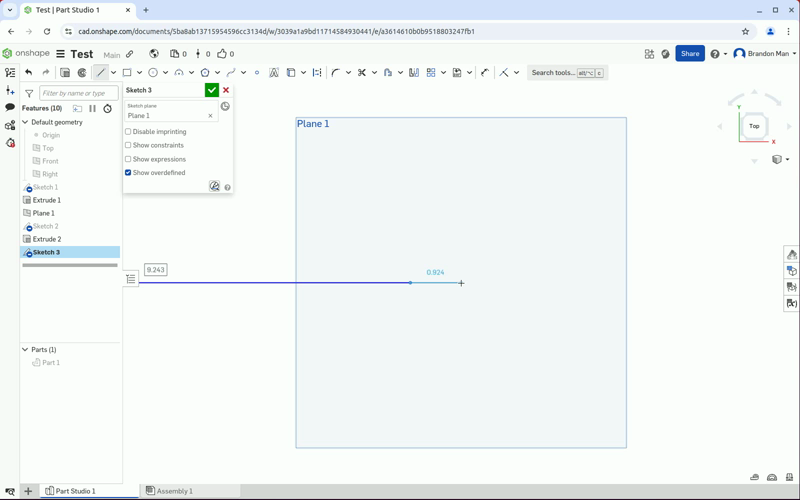
scroll(-6)
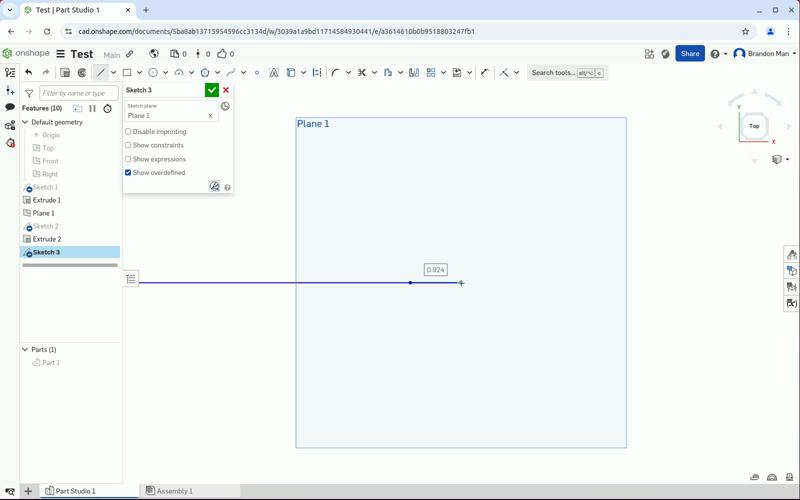
scroll(-6)
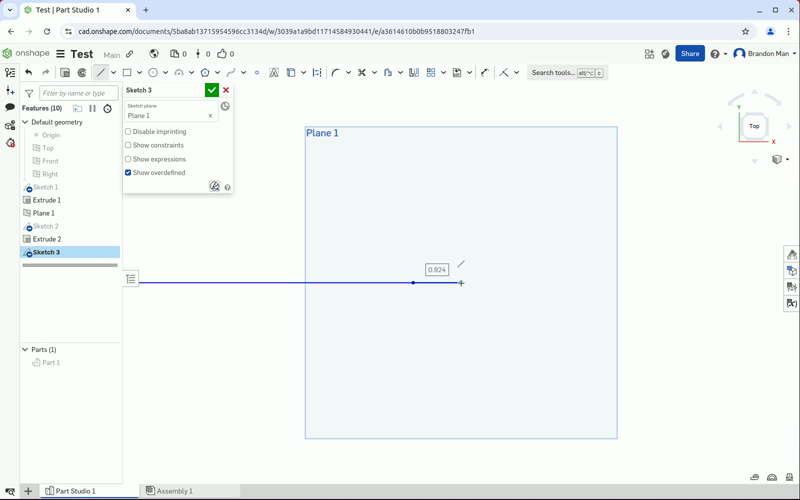
scroll(-6)
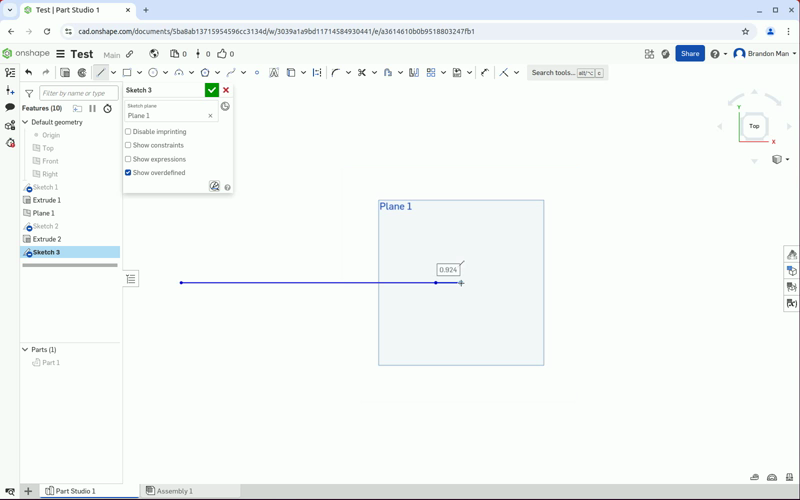
scroll(-6)
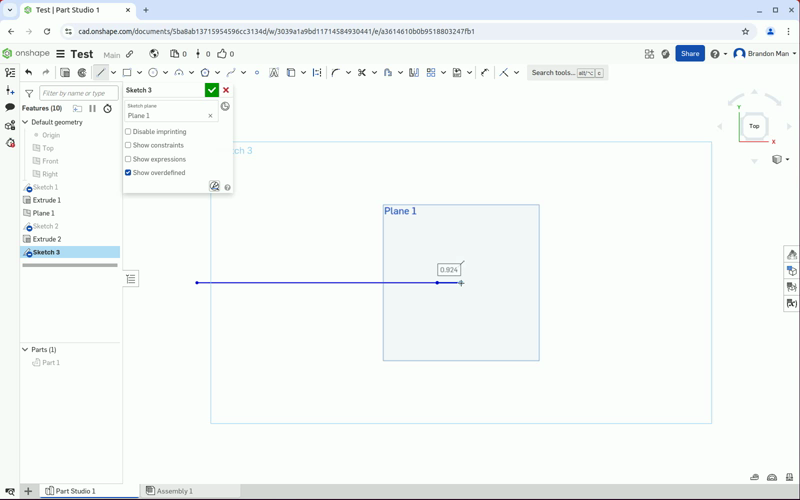
scroll(-6)
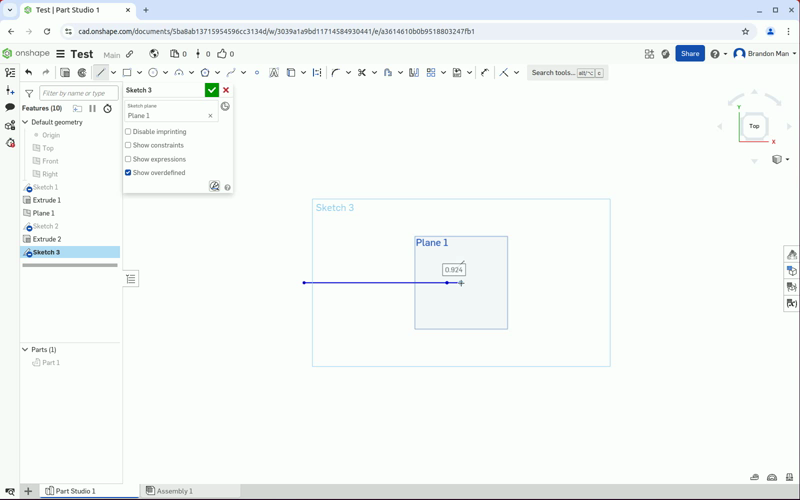
scroll(-6)
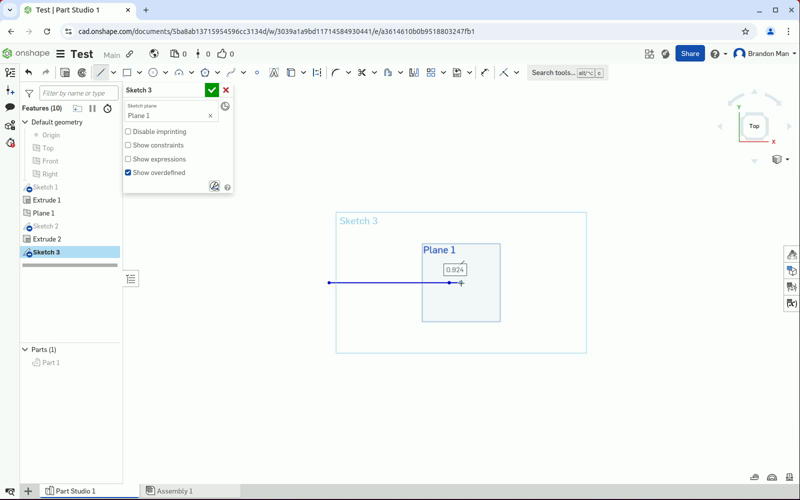
scroll(-6)
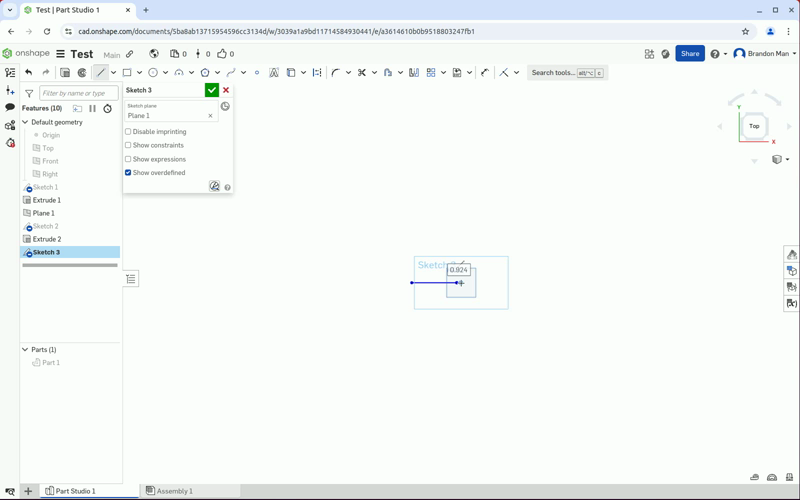
key_up(shift)
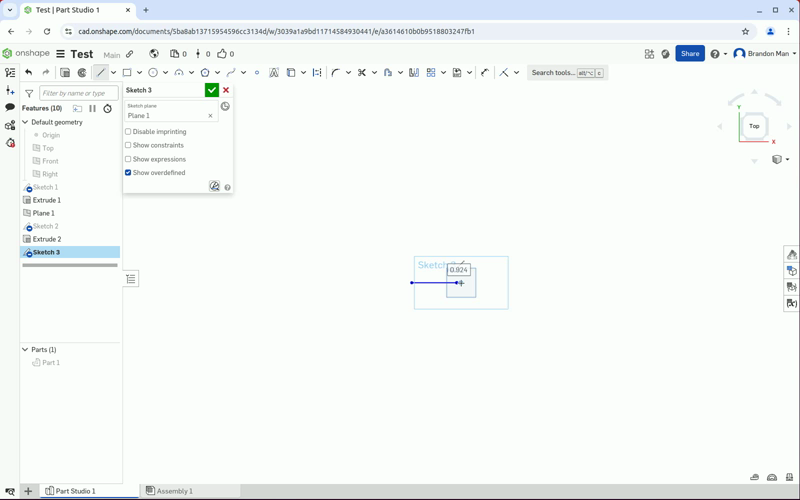
key_down(shift)
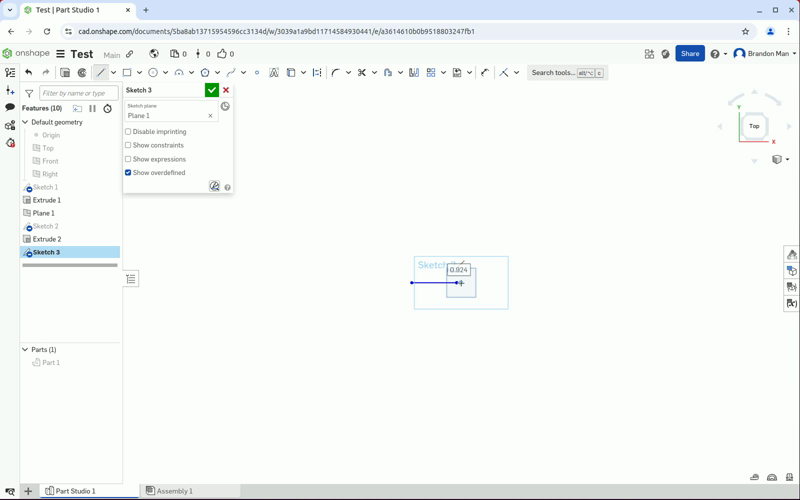
mouse_move(491, 282)
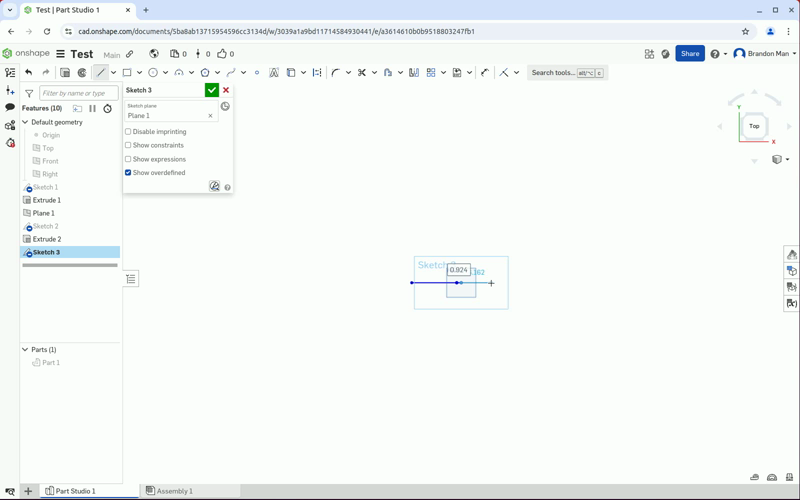
mouse_move(508, 282)
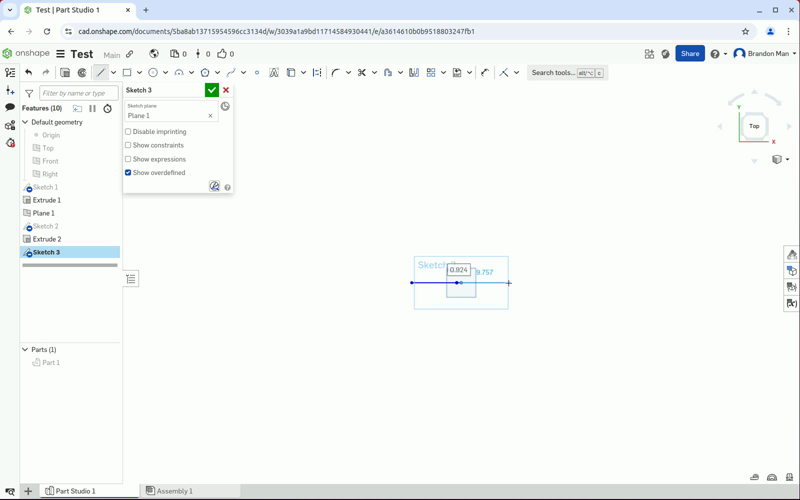
click(508, 282)
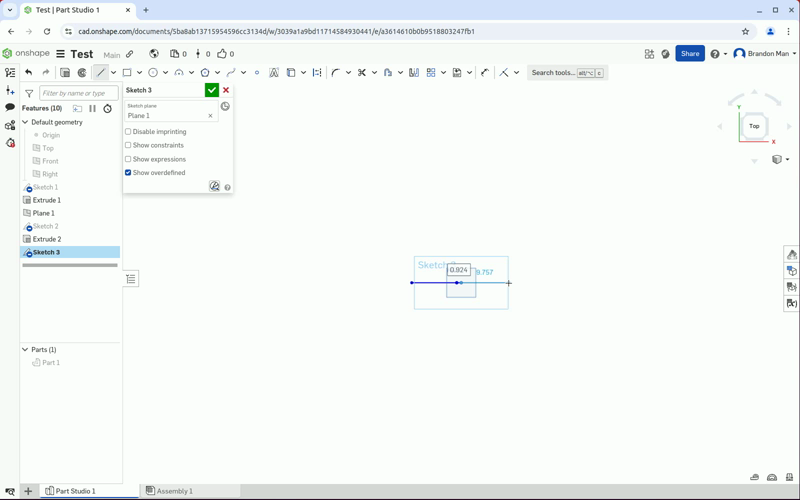
key_up(shift)
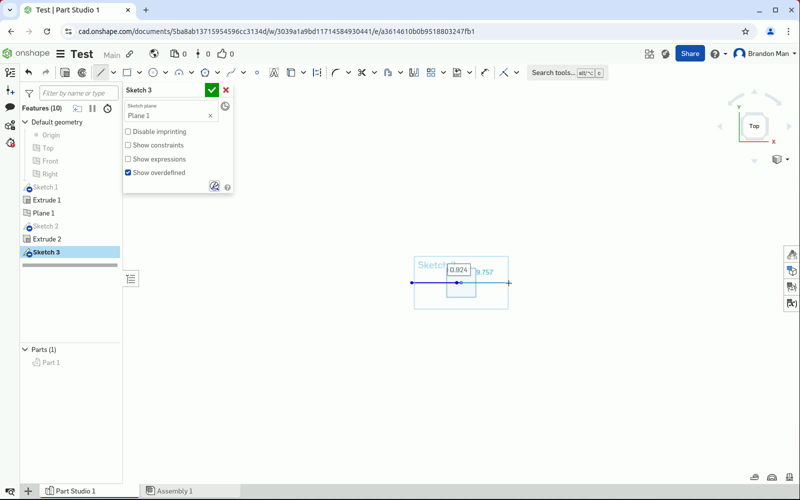
key_down(shift)
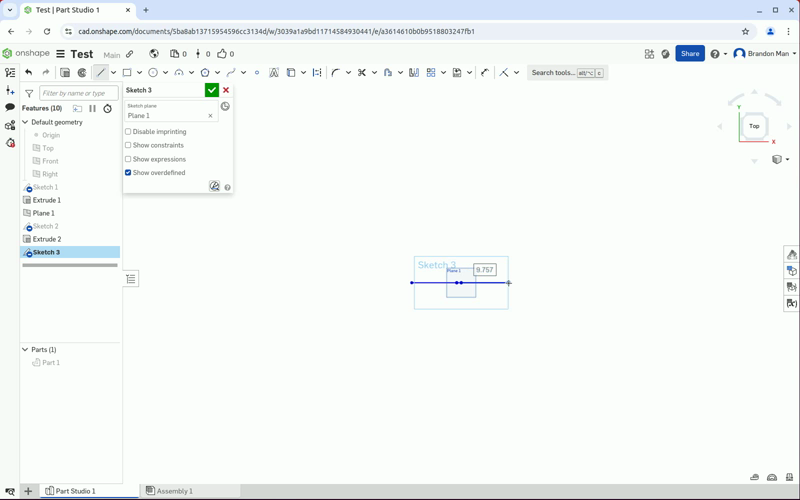
mouse_move(508, 181)
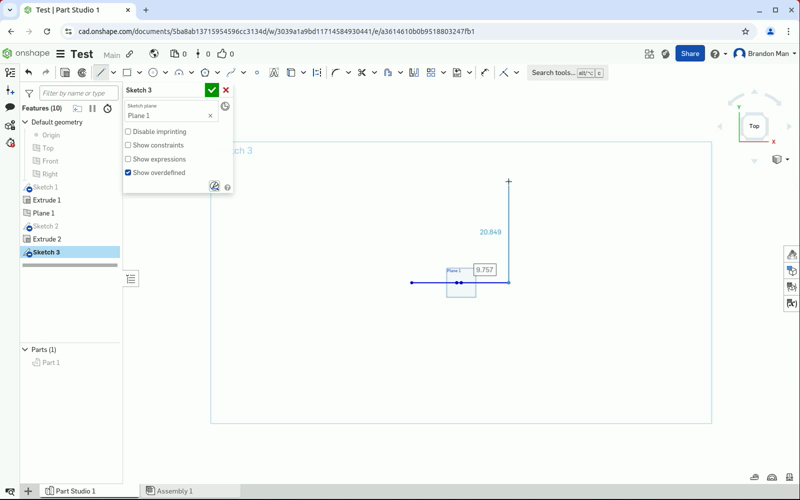
click(508, 181)
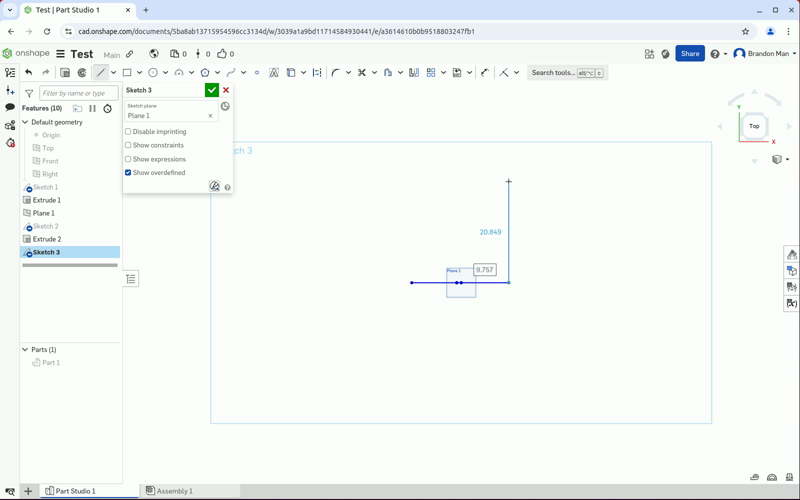
key_up(shift)
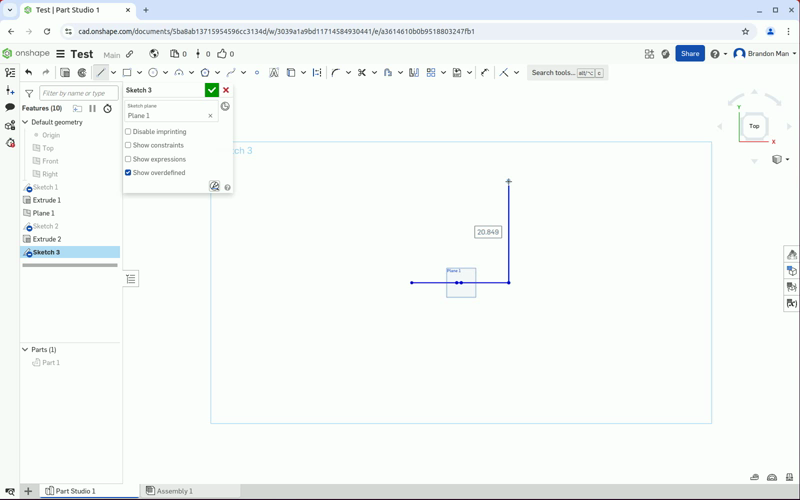
key(esc)
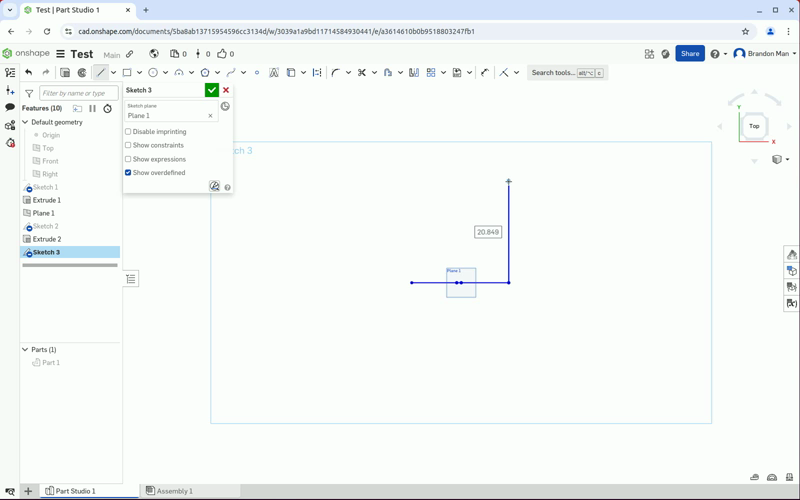
key(a)
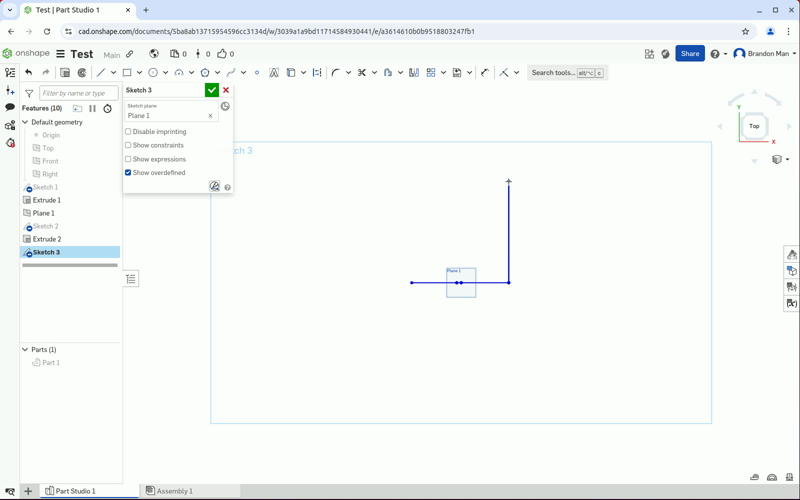
mouse_move(508, 181)
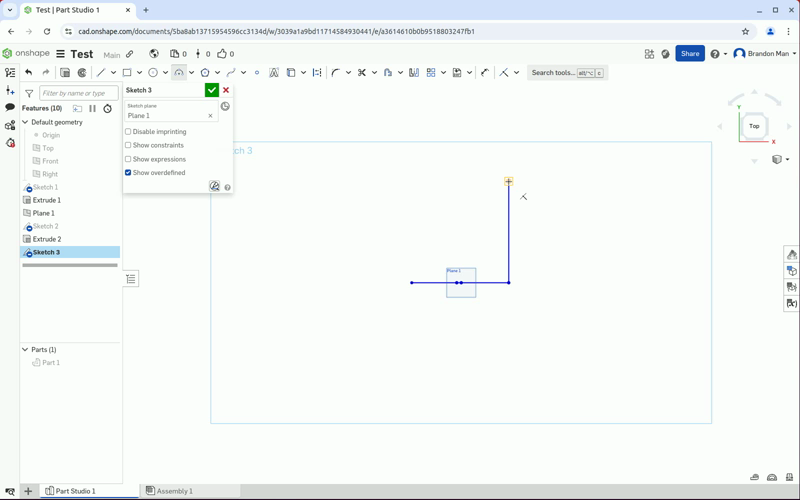
click(508, 181)
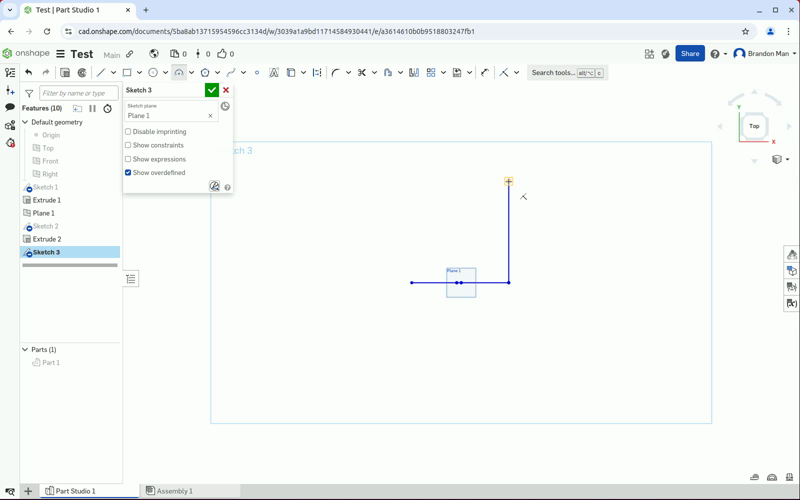
key_down(shift)
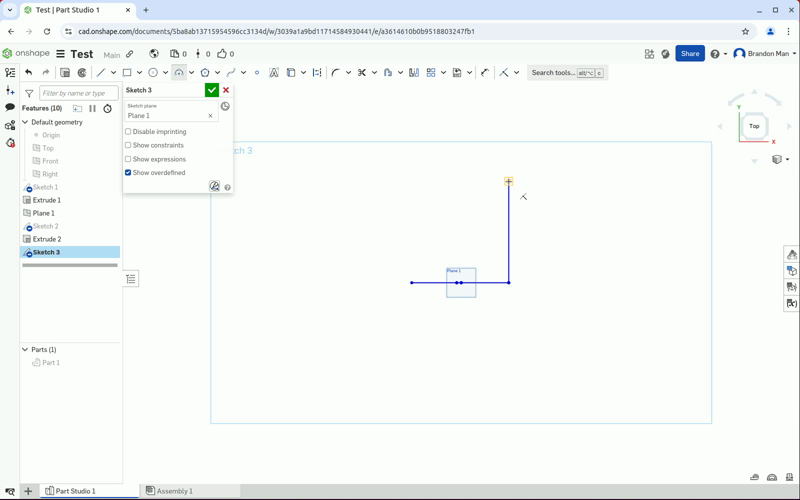
mouse_move(411, 182)
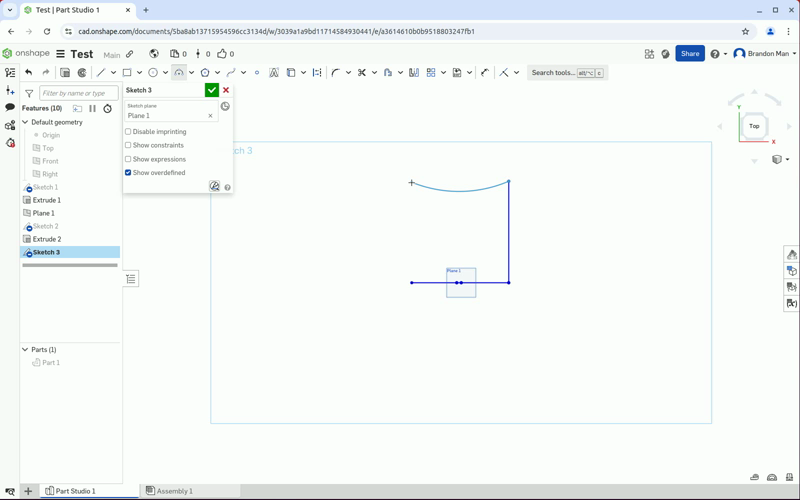
click(411, 182)
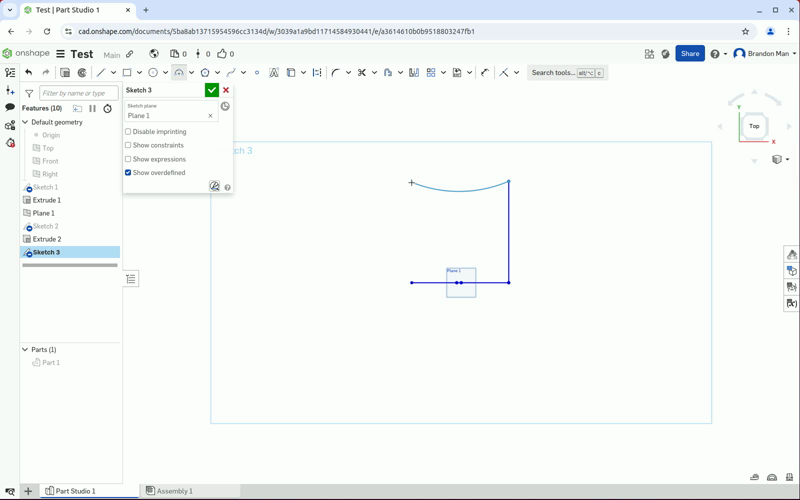
mouse_move(459, 170)
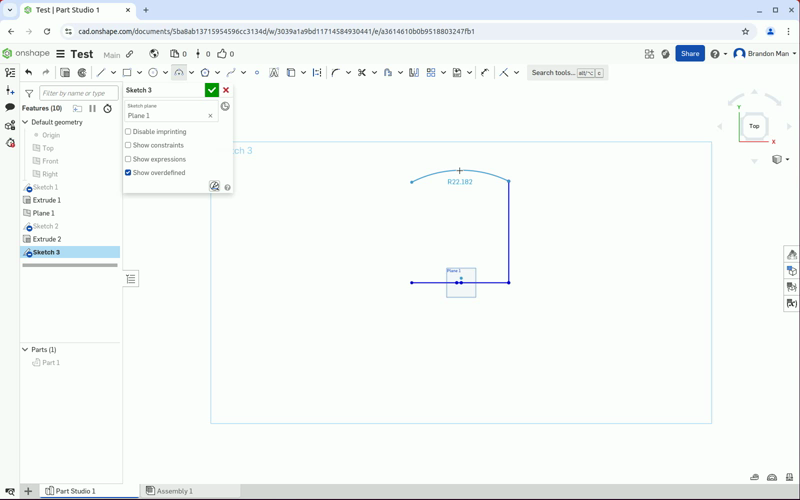
click(459, 170)
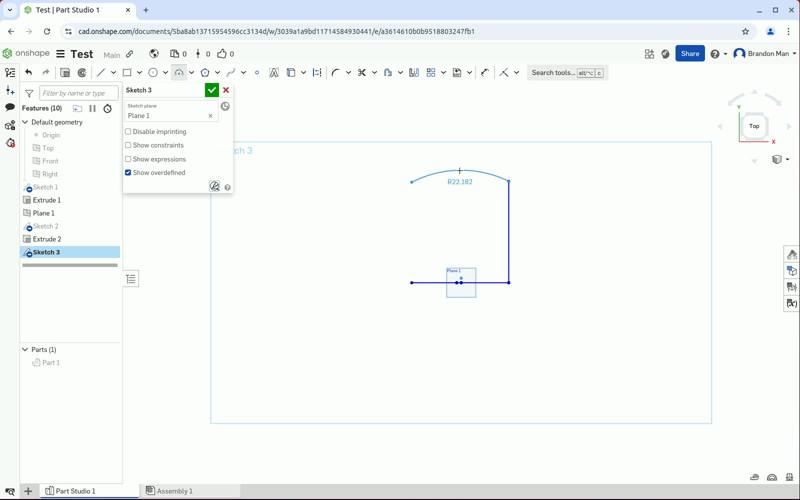
key_up(shift)
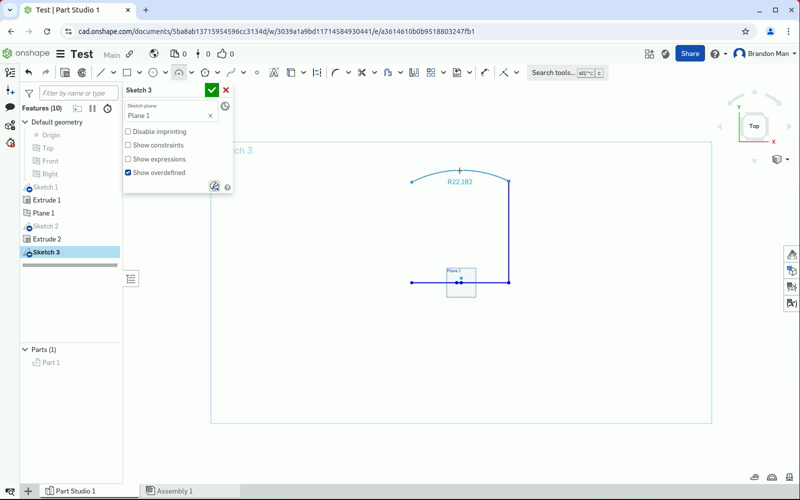
key(esc)
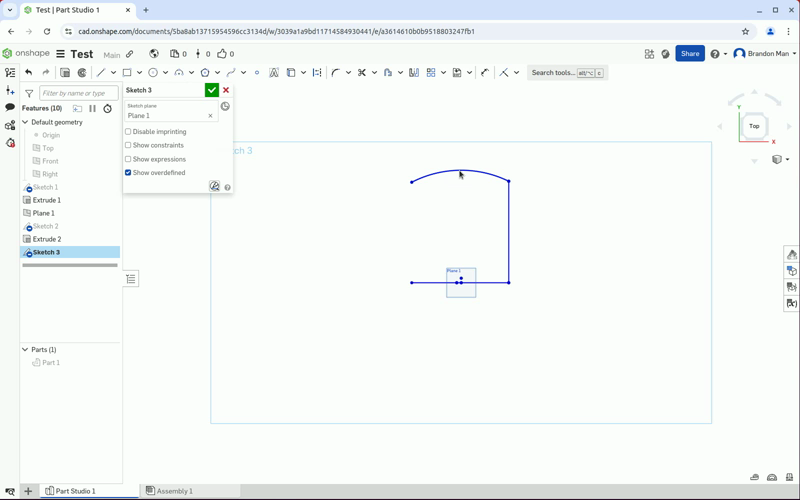
key(l)
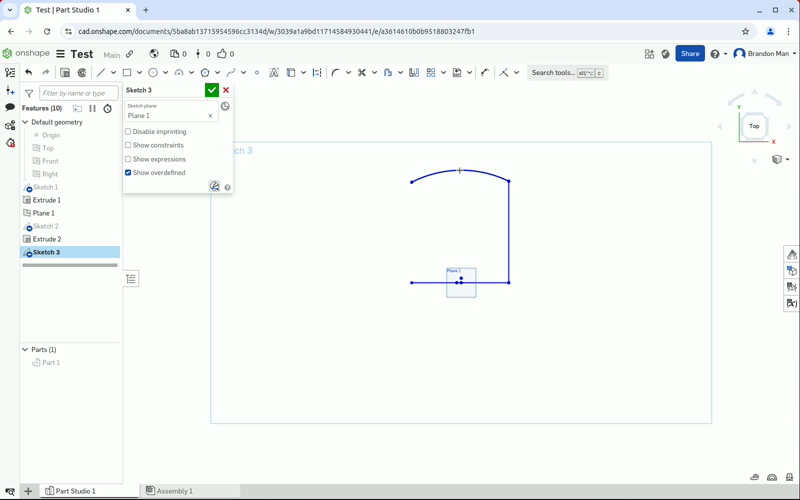
mouse_move(411, 182)
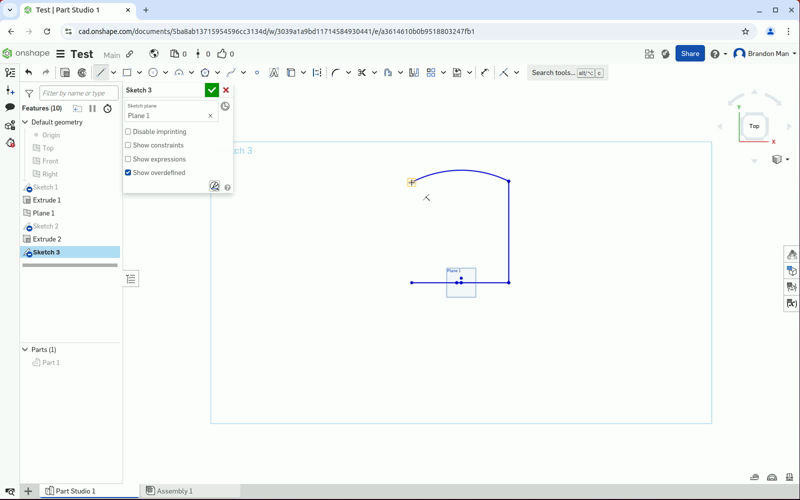
click(411, 182)
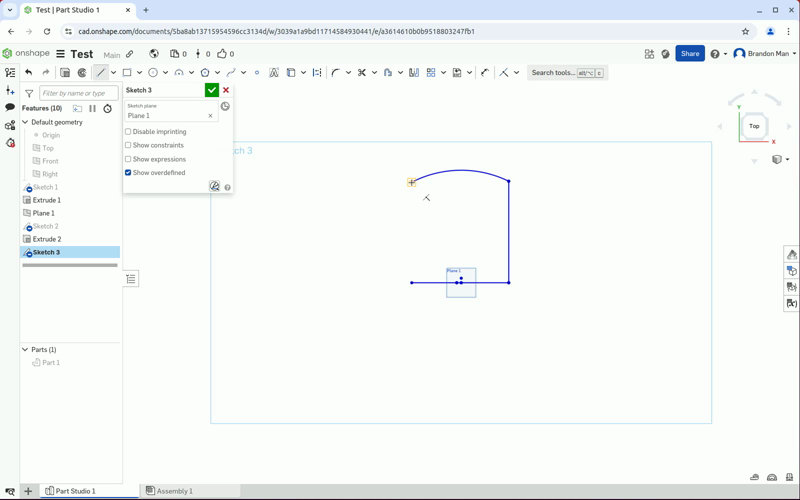
key_down(shift)
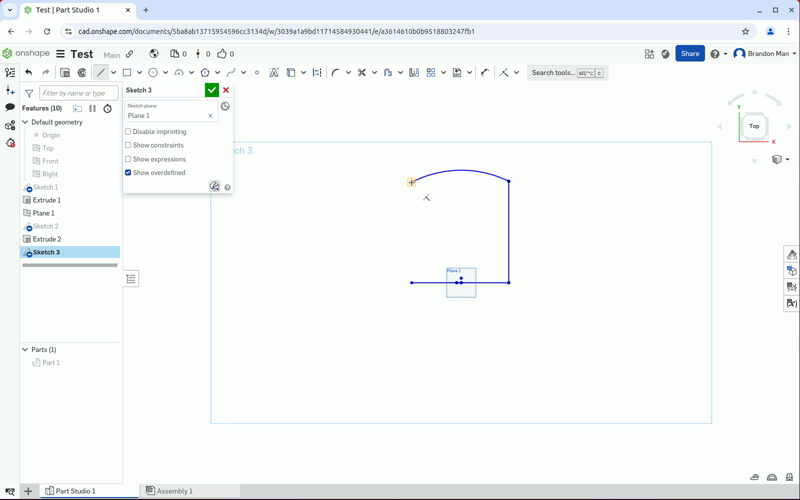
mouse_move(411, 282)
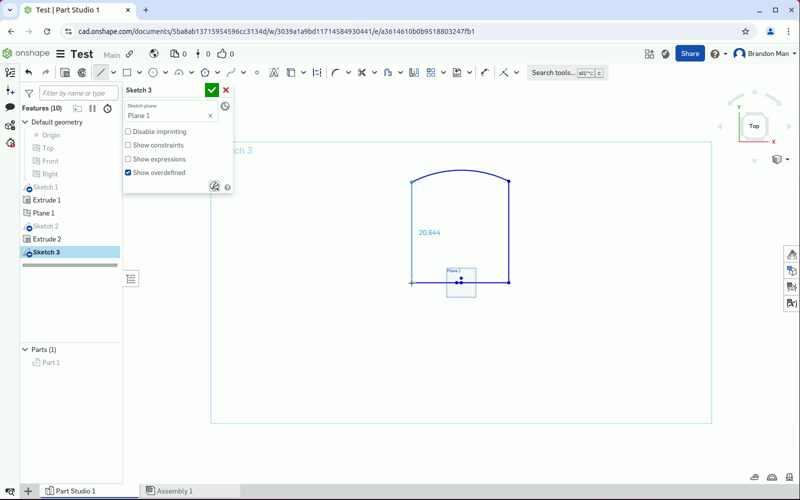
key_up(shift)
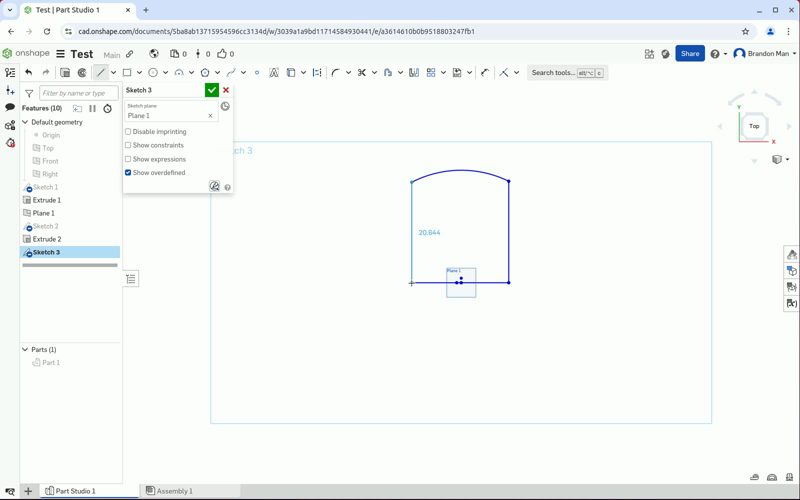
click(411, 282)
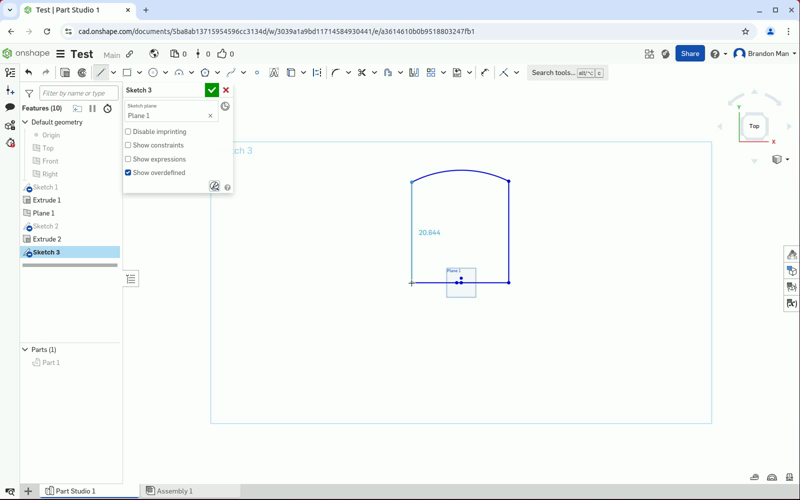
key(esc)
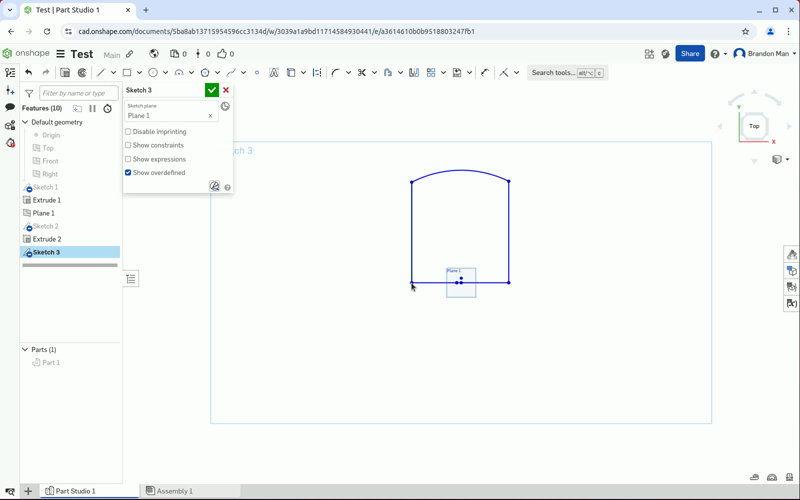
mouse_move(424, 205)
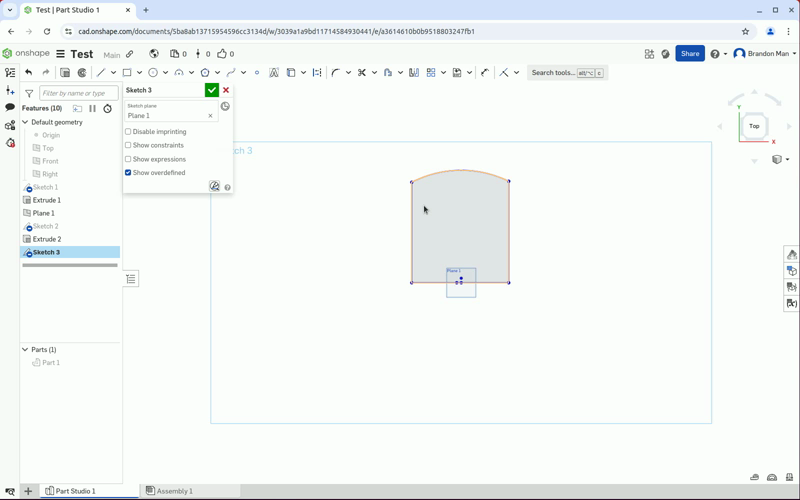
click(424, 205)
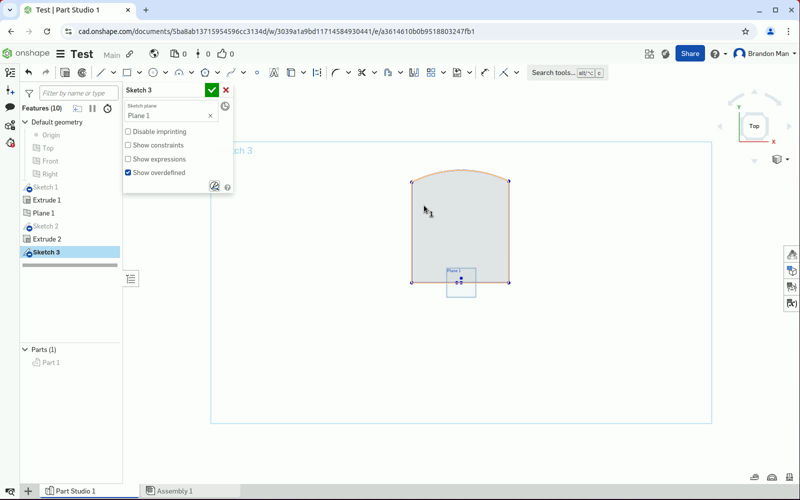
mouse_move(73, 352)
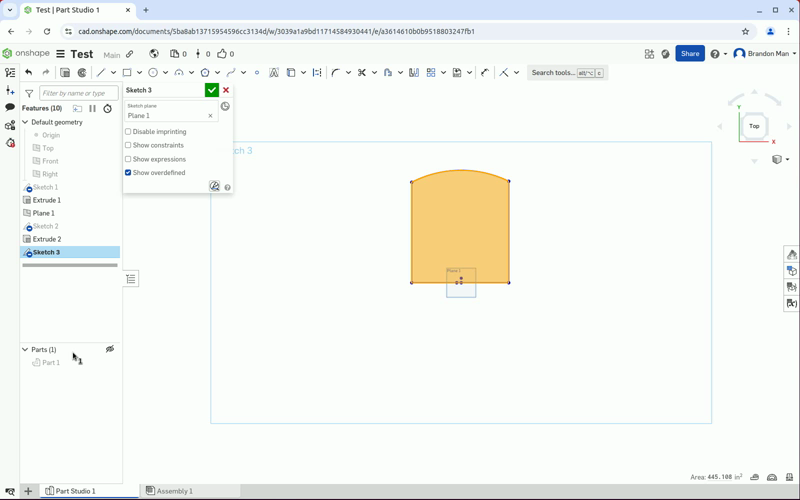
key(shift+y)
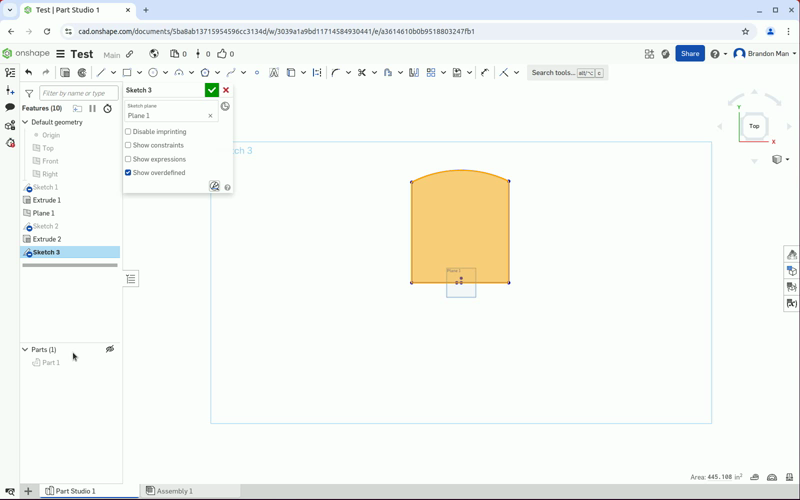
key(shift+e)
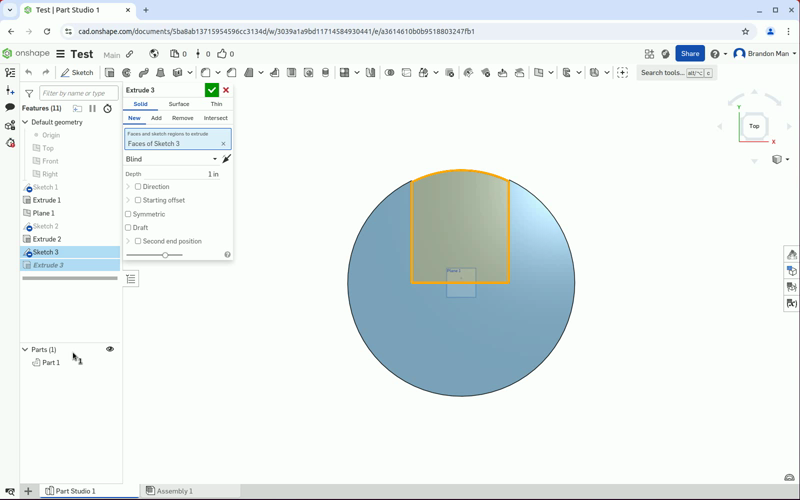
mouse_move(143, 106)
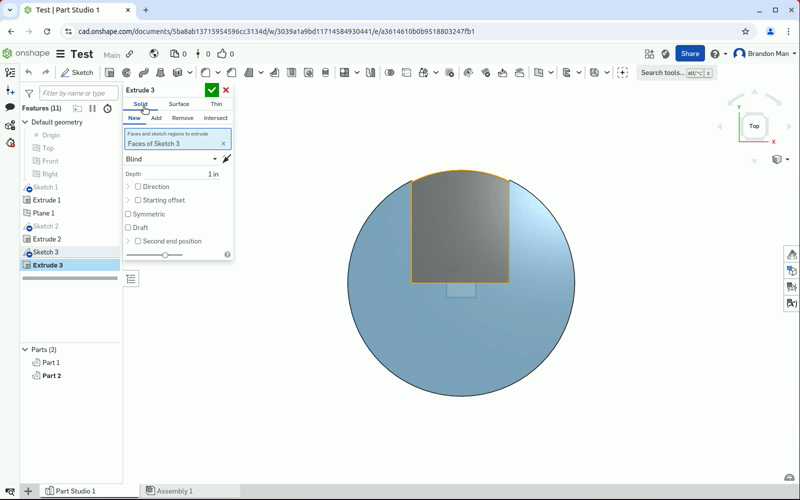
click(143, 106)
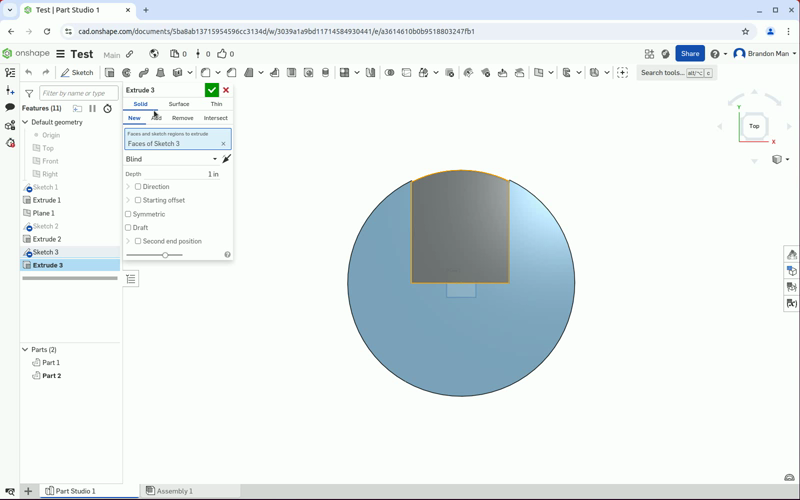
mouse_move(186, 120)
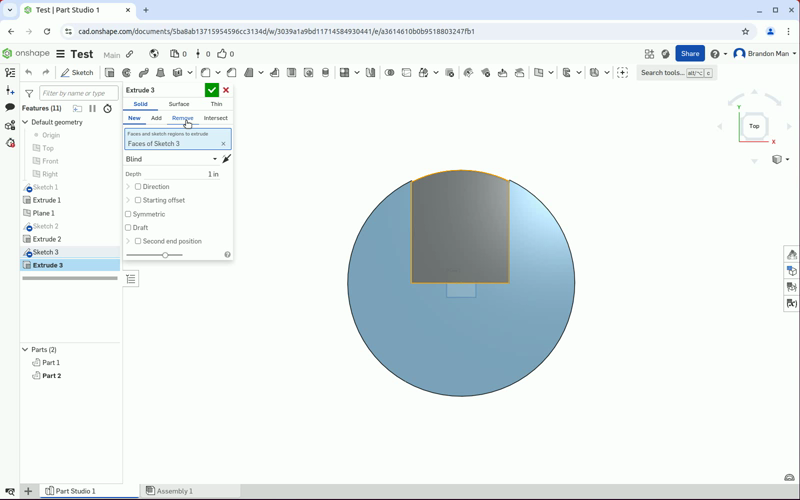
click(186, 120)
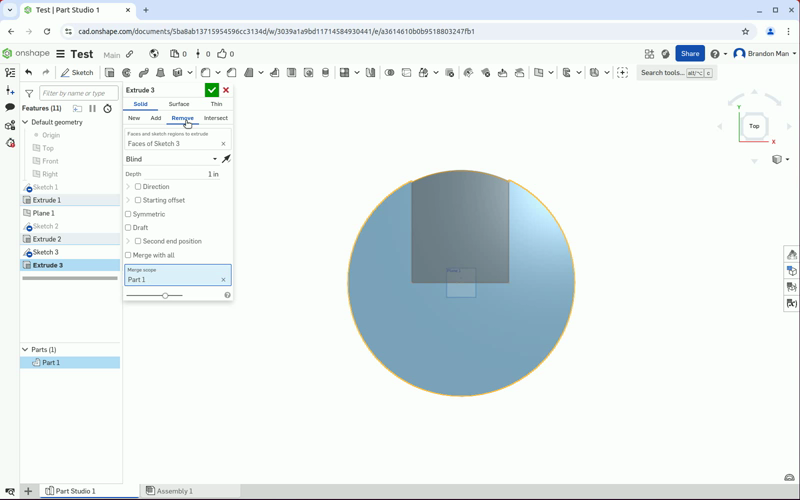
key(tab, 4)
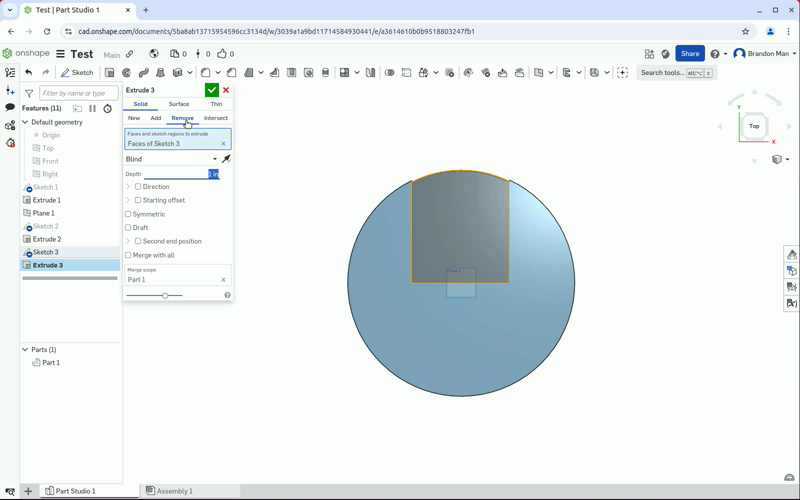
text(30.811)
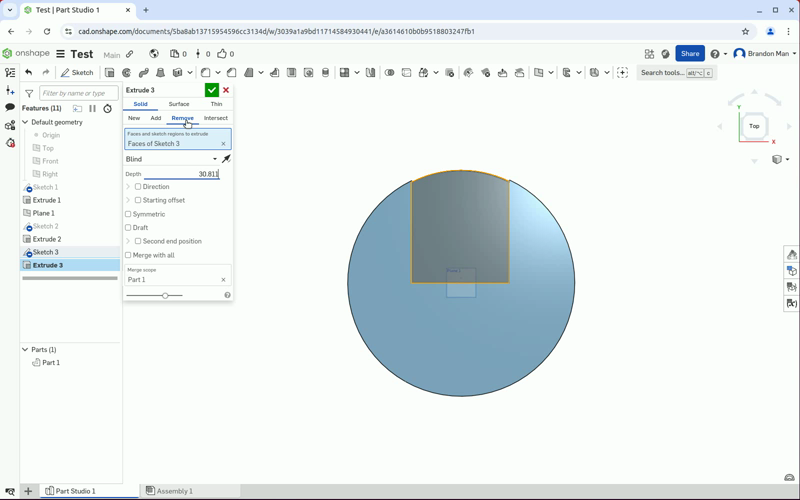
key(tab, 6)
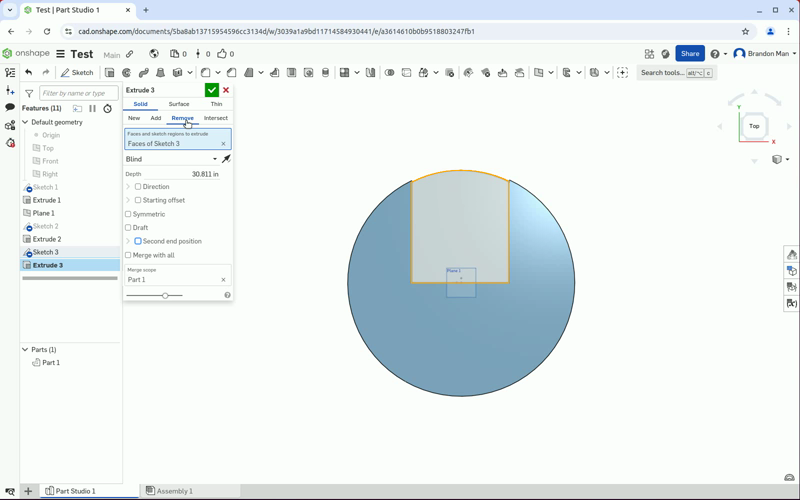
key(space)
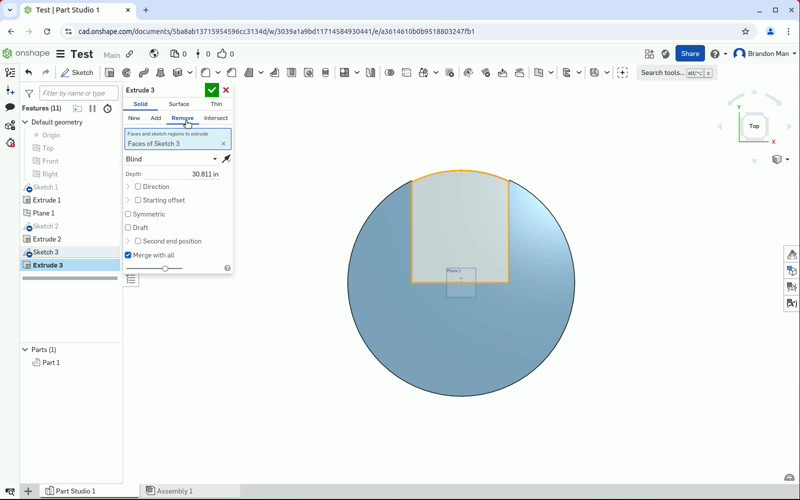
key(enter)
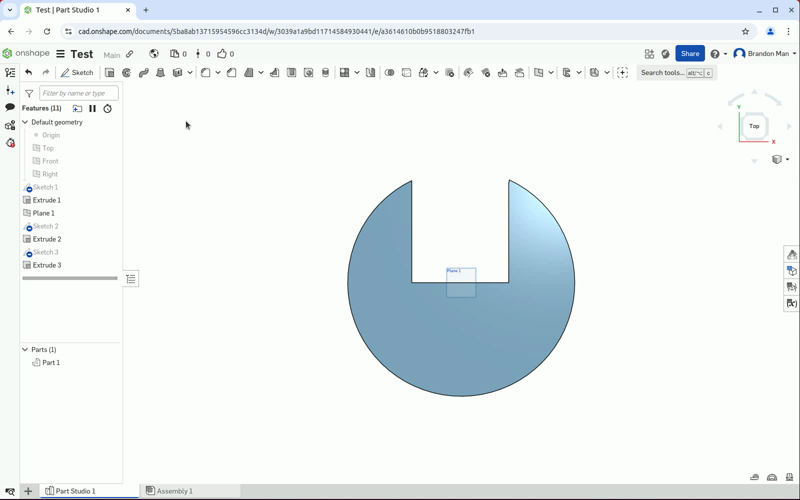
key(shift+h)
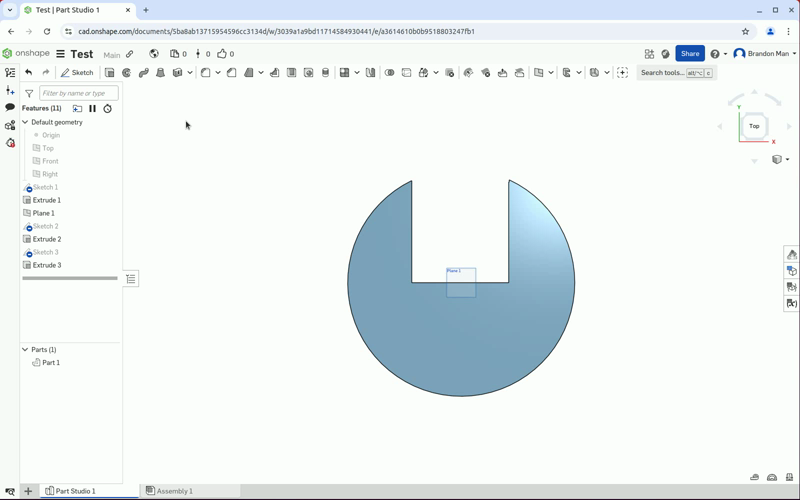
key(shift+h)
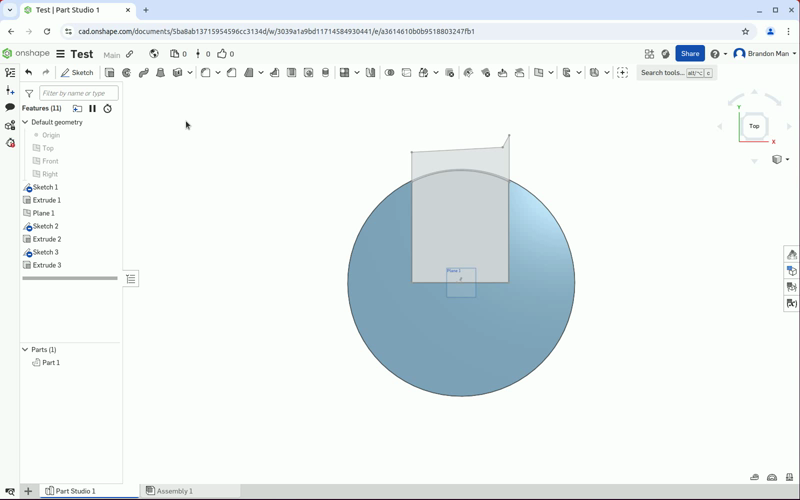
key(shift+7)
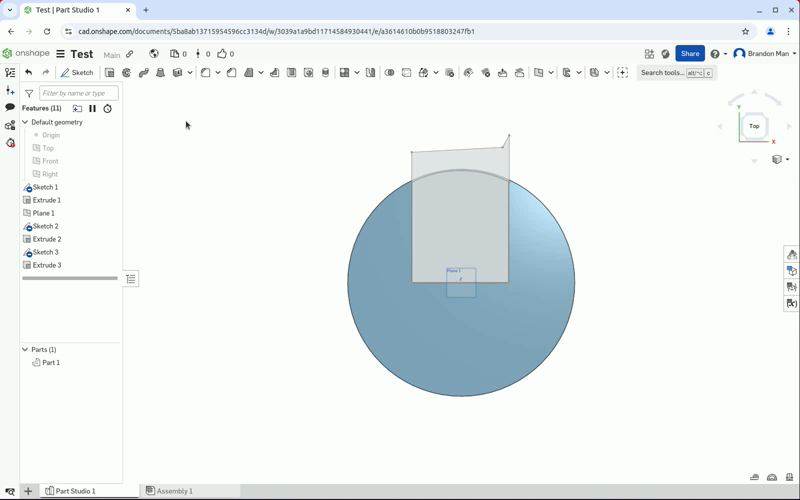
key(up, 3)
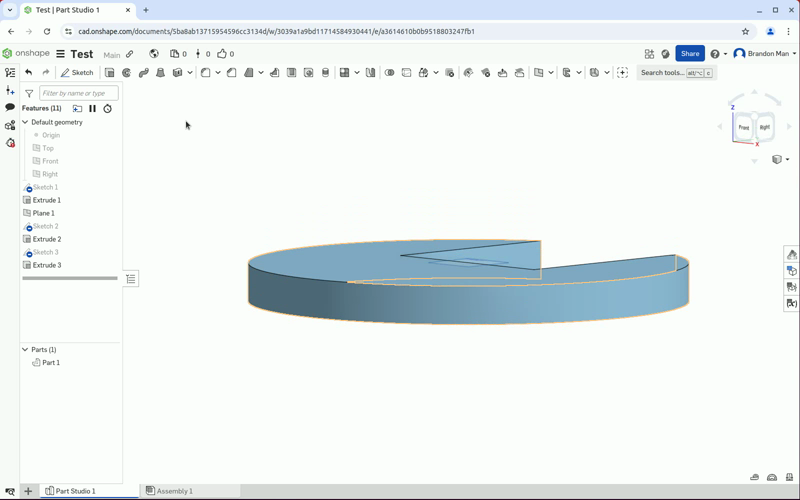
key(left, 3)
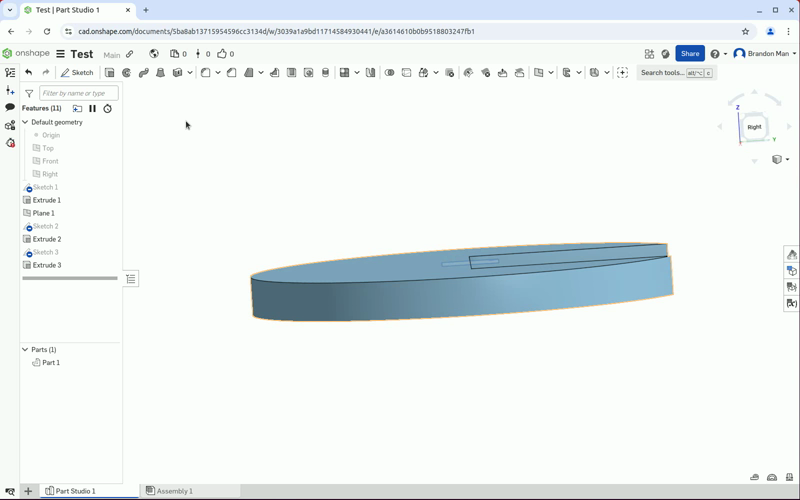
key(right, 3)
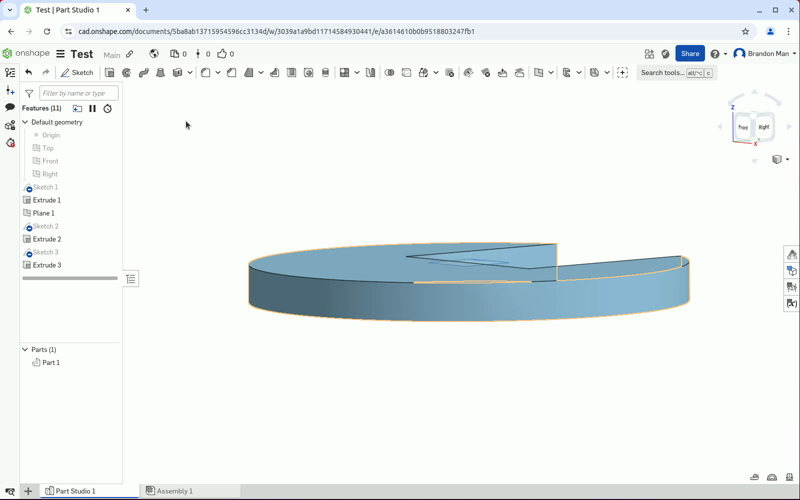
key(down, 3)
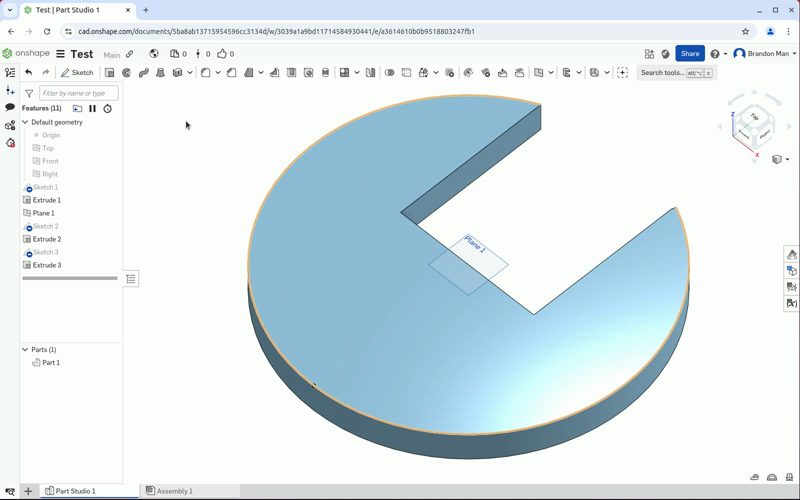
mouse_move(73, 189)
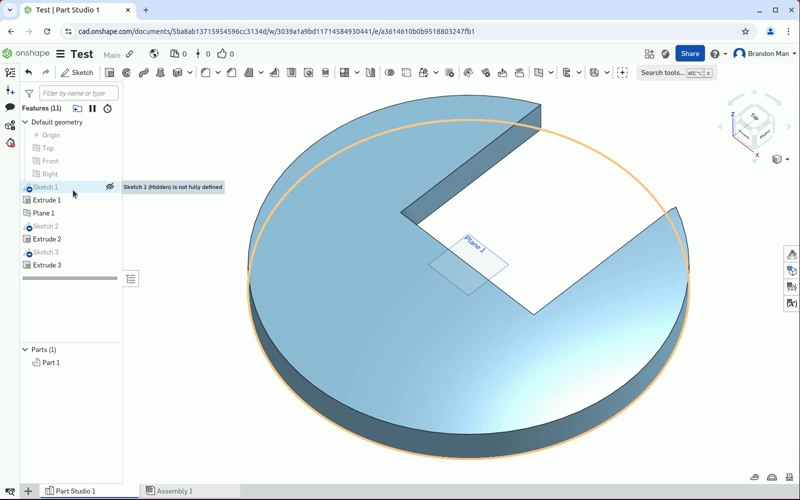
click(73, 189)